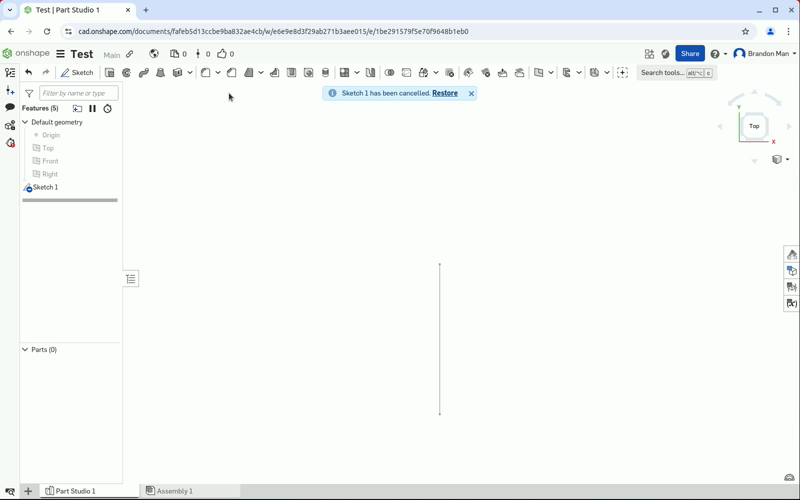
key(shift+h)
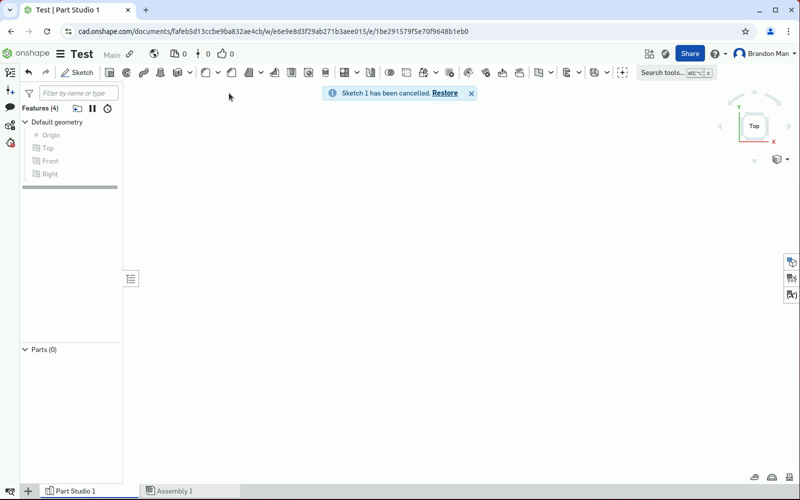
mouse_move(73, 352)
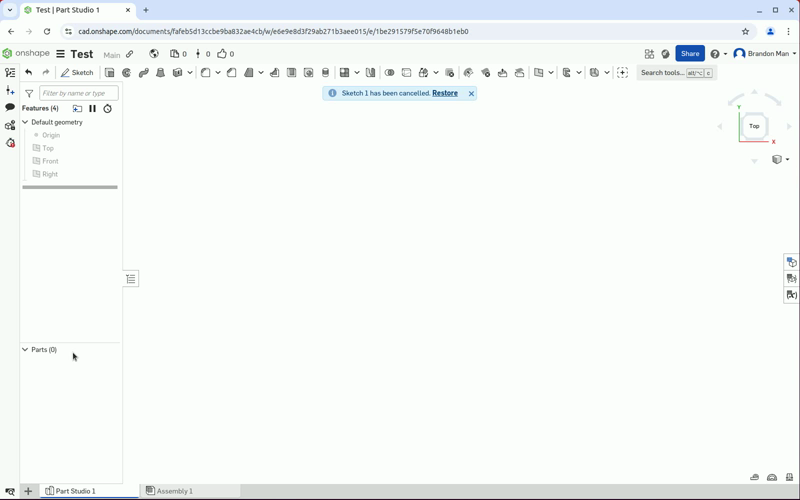
key(y)
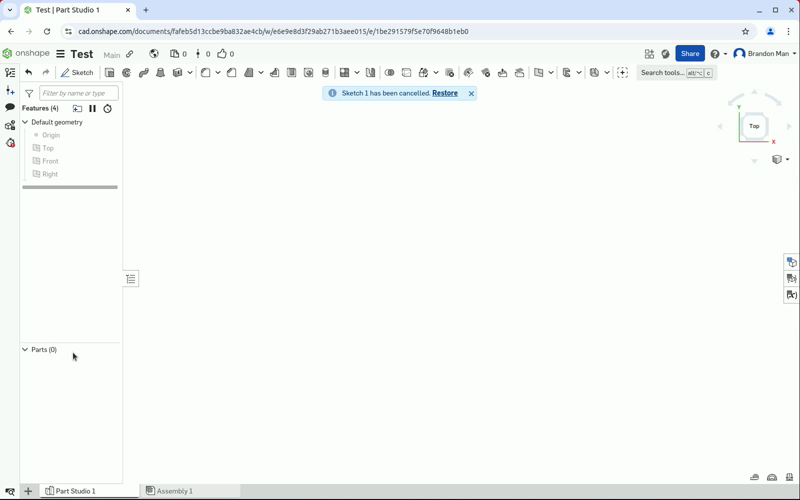
key(shift+p)
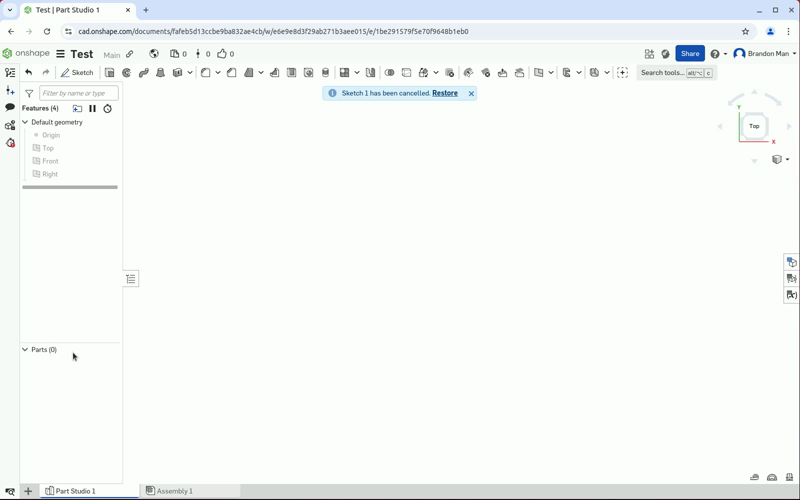
key(space)
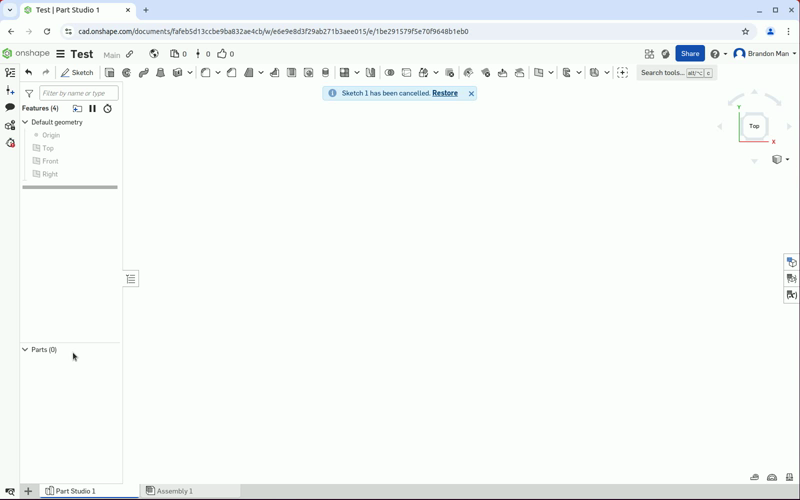
key_down(shift)
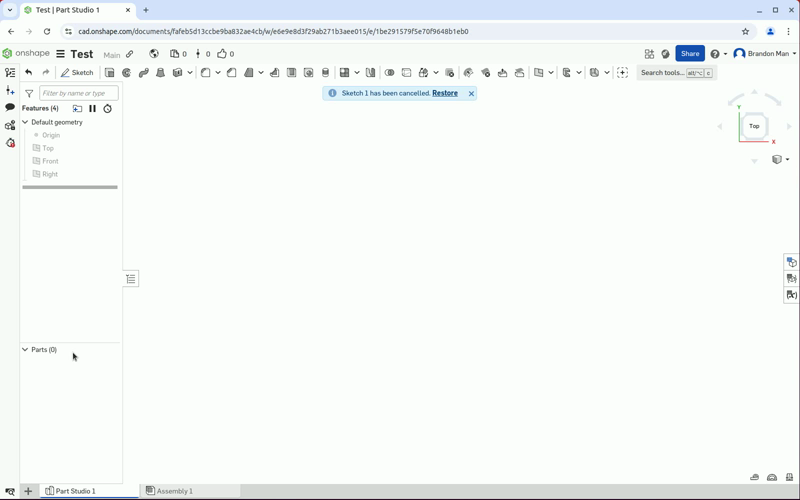
key(up)
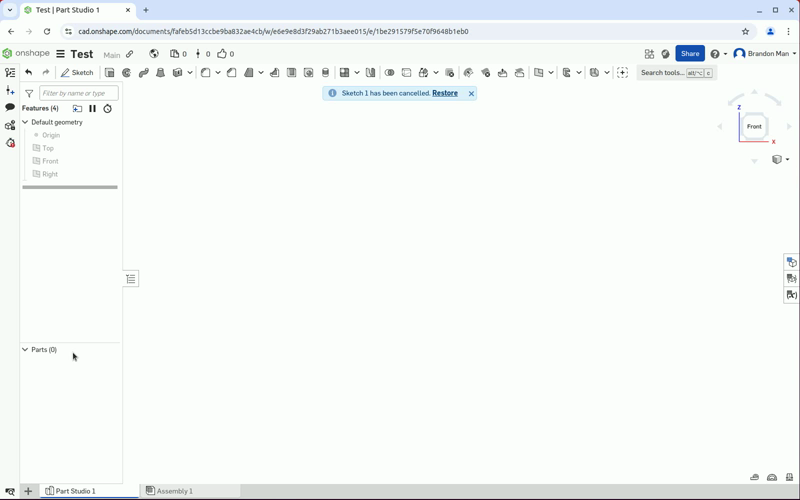
key_up(shift)
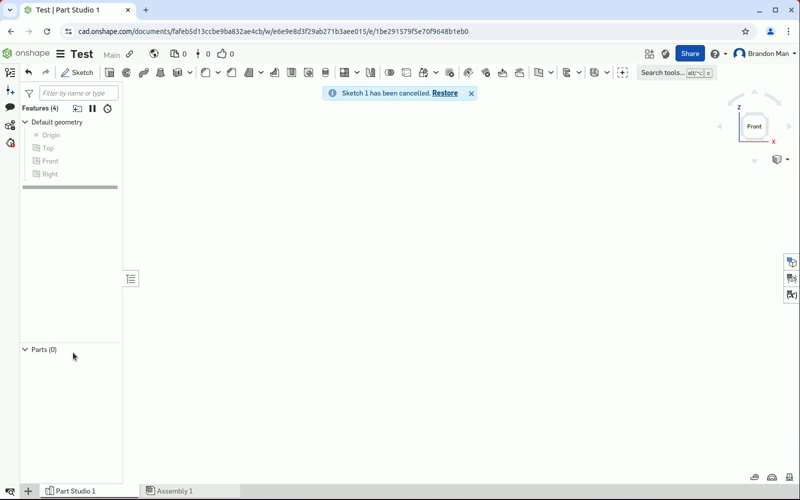
mouse_move(73, 352)
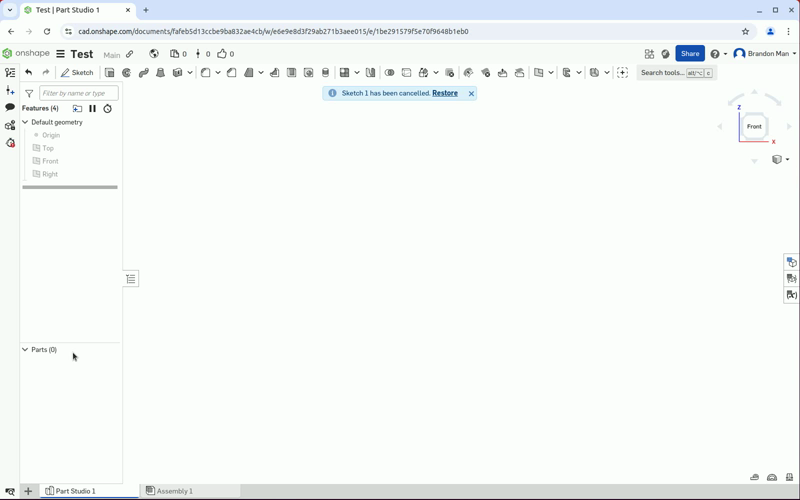
key(shift+y)
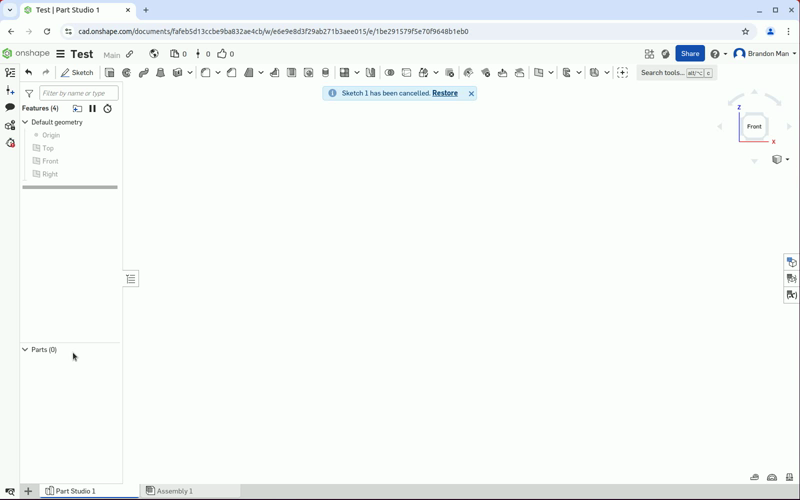
key(shift+s)
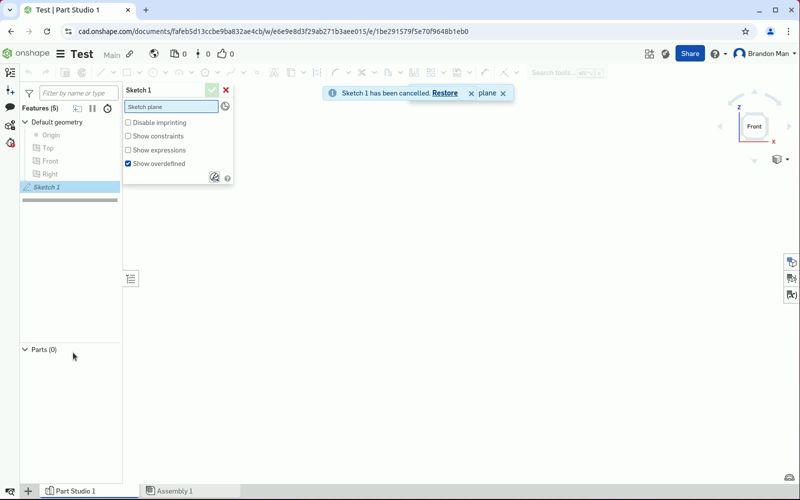
mouse_move(73, 163)
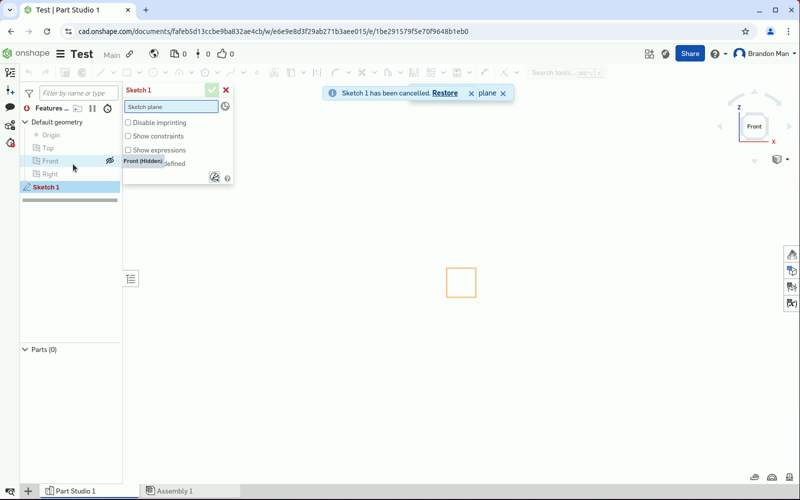
click(73, 163)
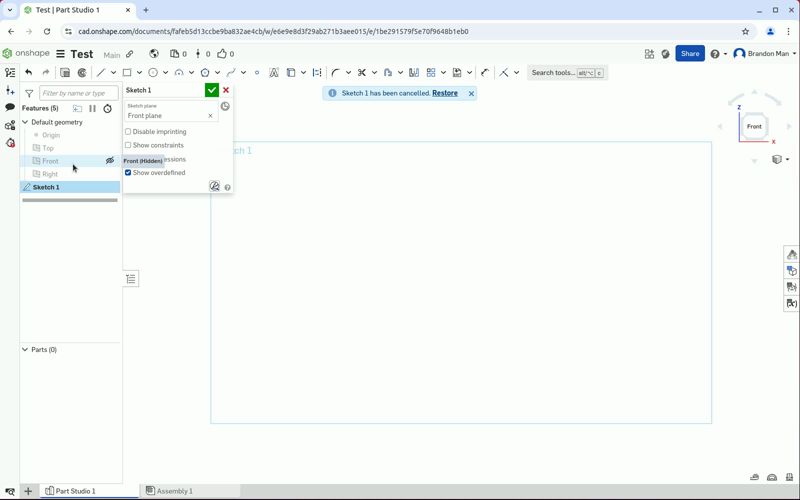
mouse_move(73, 352)
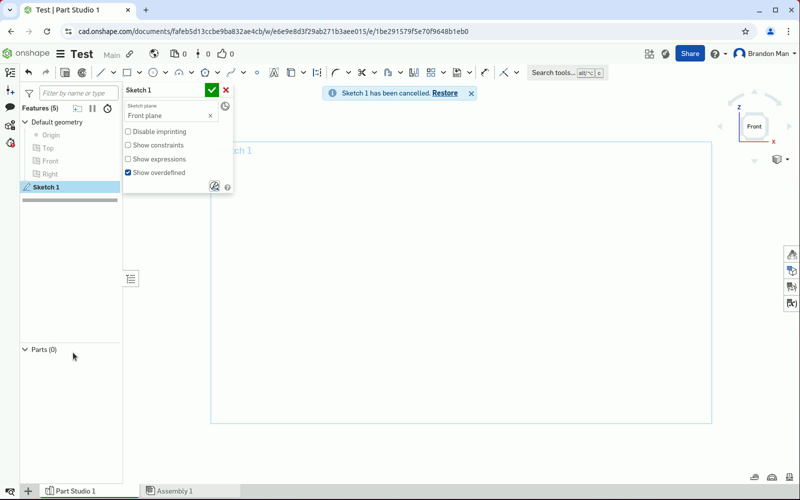
key(y)
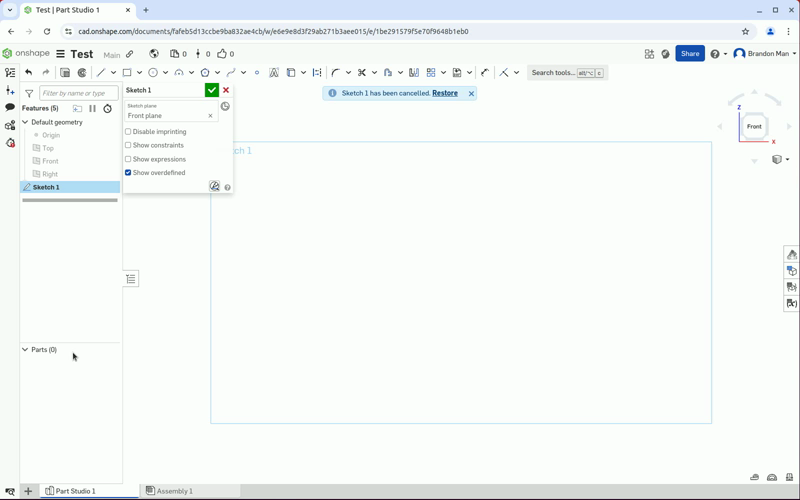
key(l)
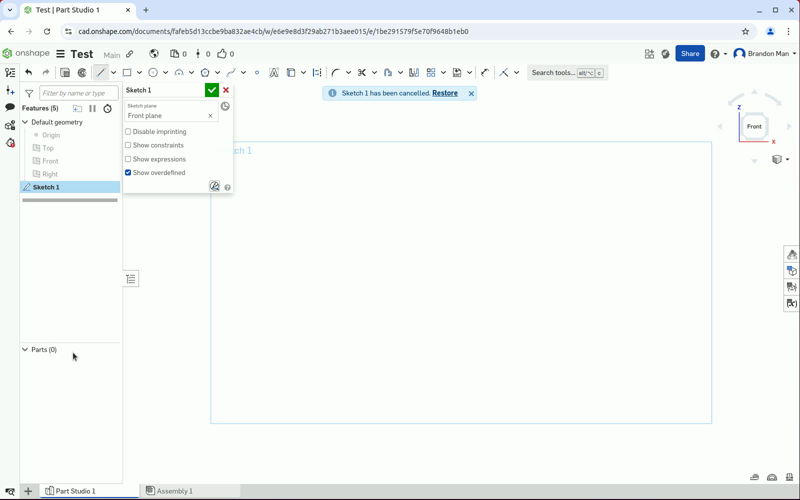
key_down(shift)
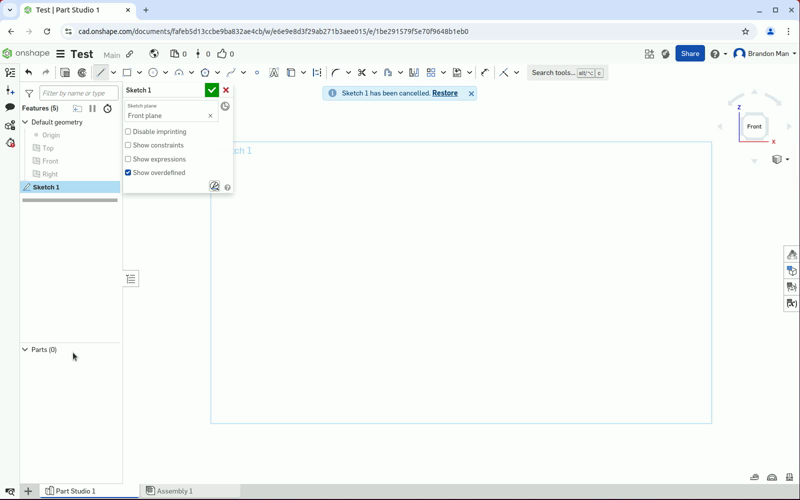
mouse_move(348, 339)
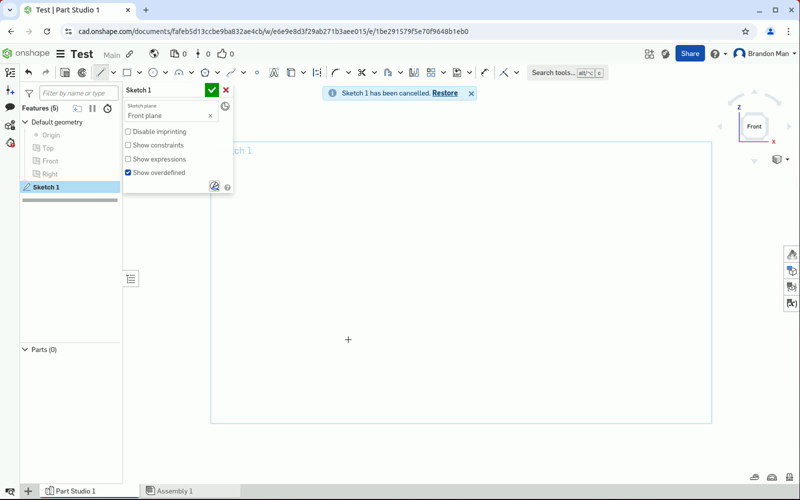
click(348, 339)
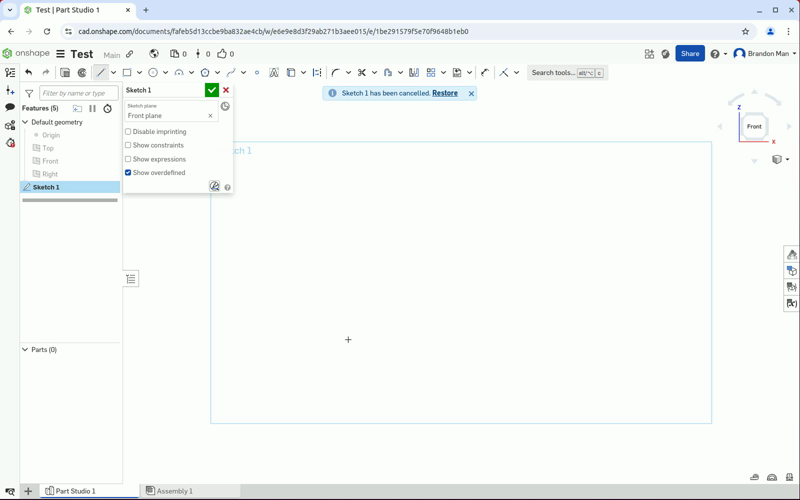
key_up(shift)
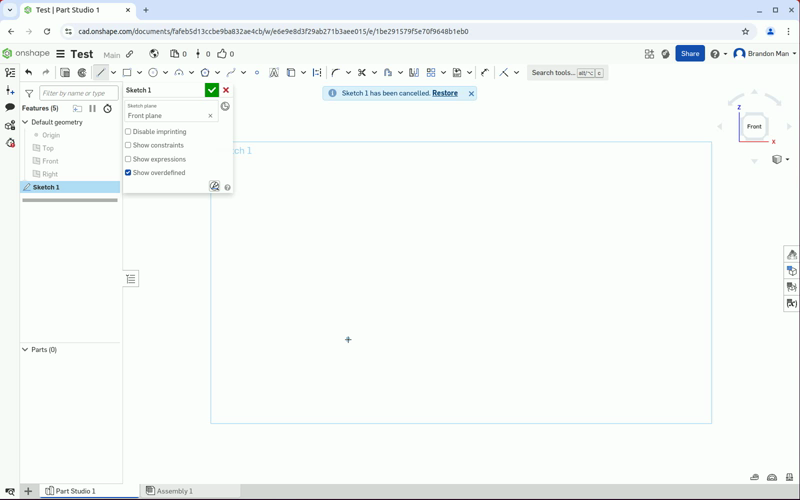
key_down(shift)
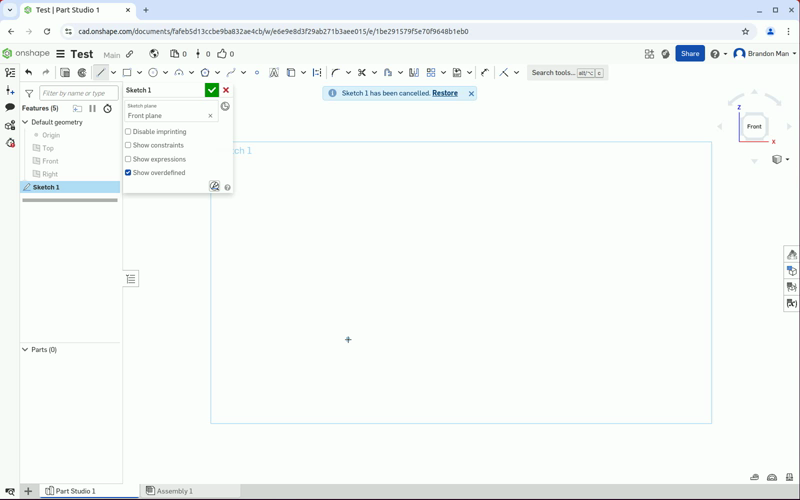
mouse_move(551, 339)
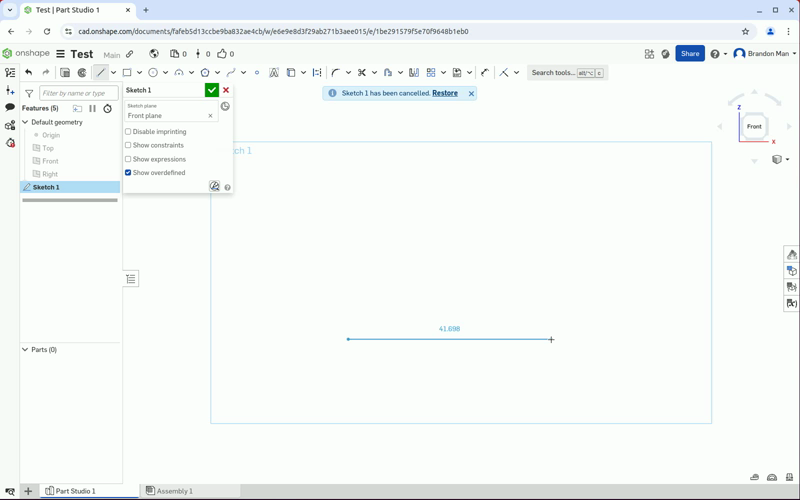
click(551, 339)
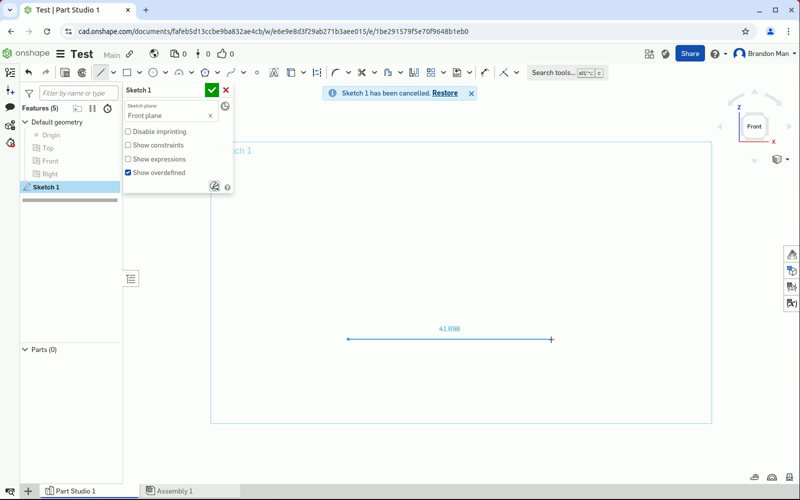
key_up(shift)
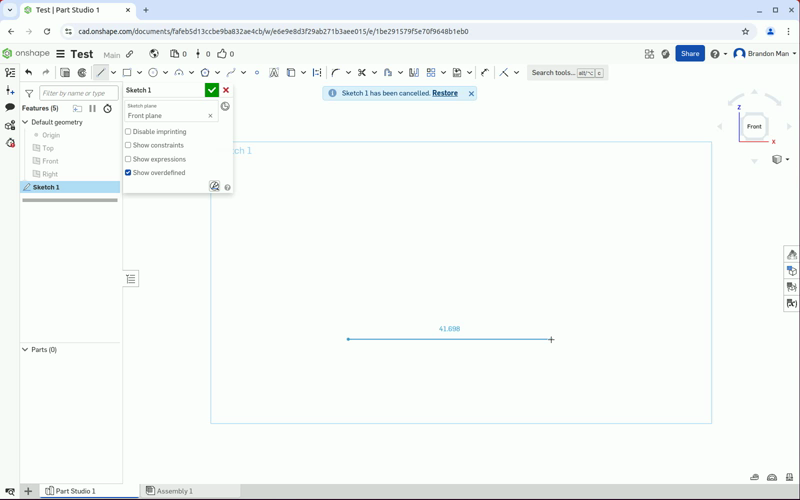
key_down(shift)
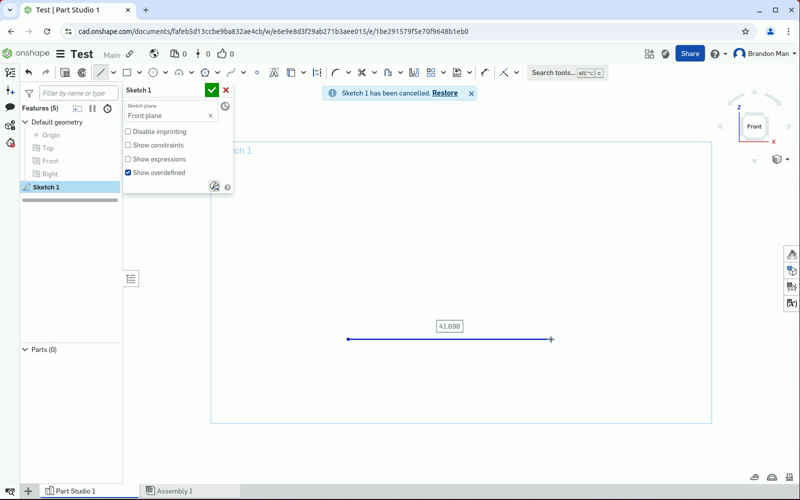
mouse_move(551, 243)
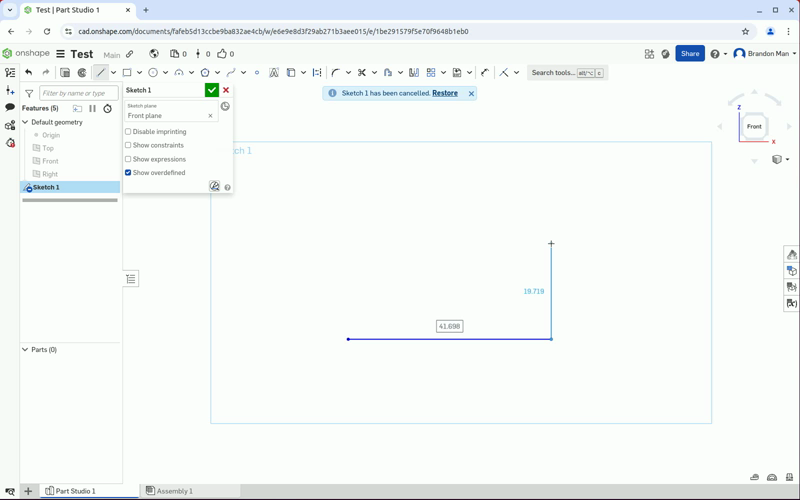
click(551, 243)
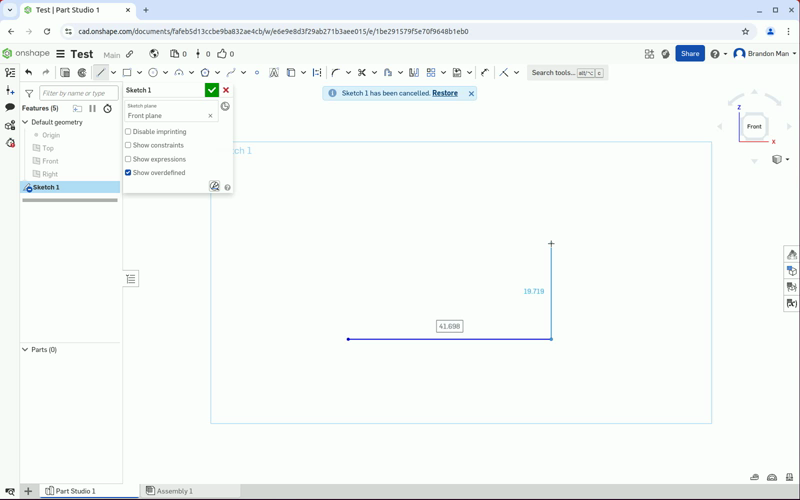
key_up(shift)
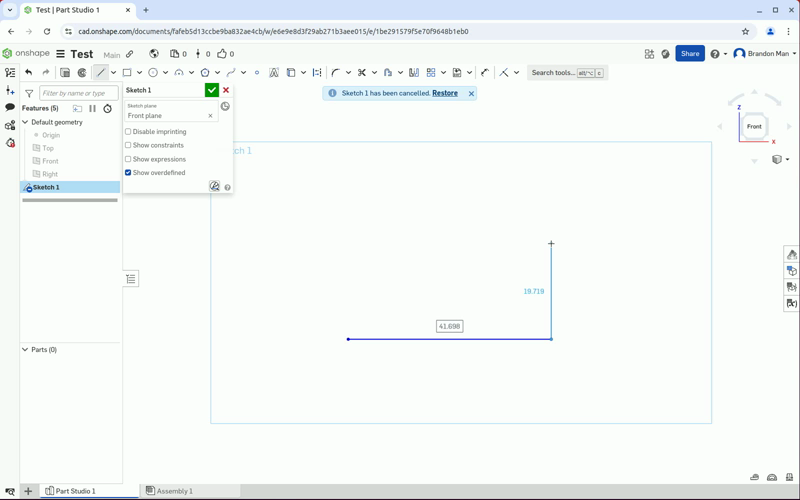
key_down(shift)
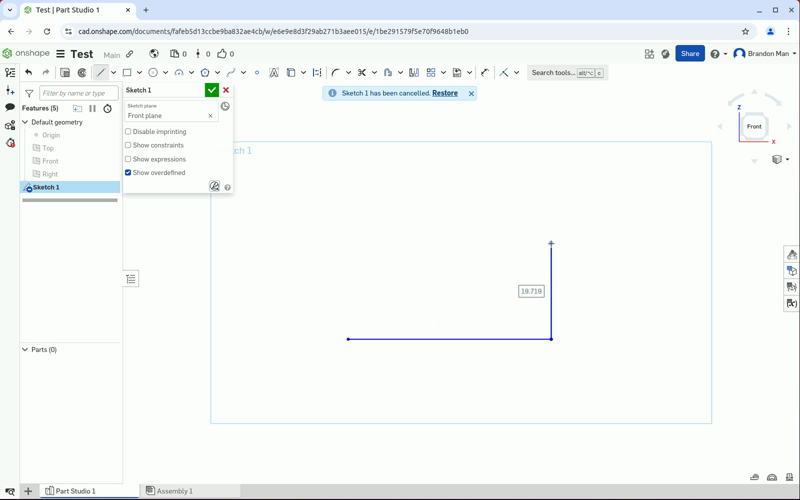
mouse_move(348, 243)
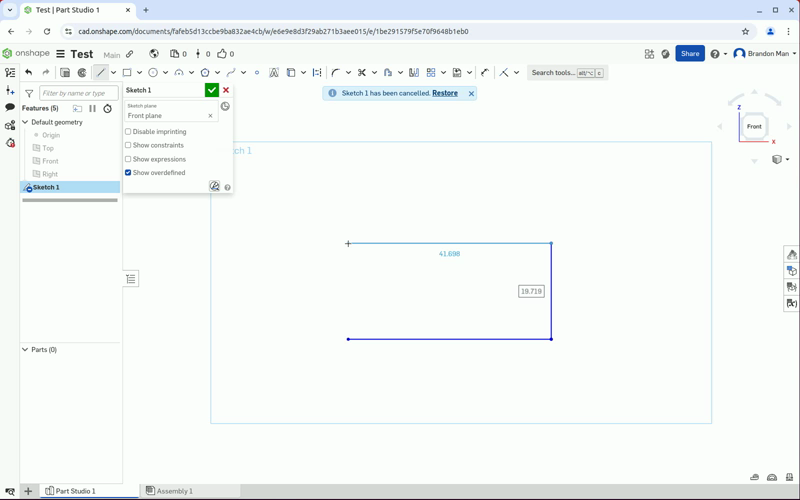
click(348, 243)
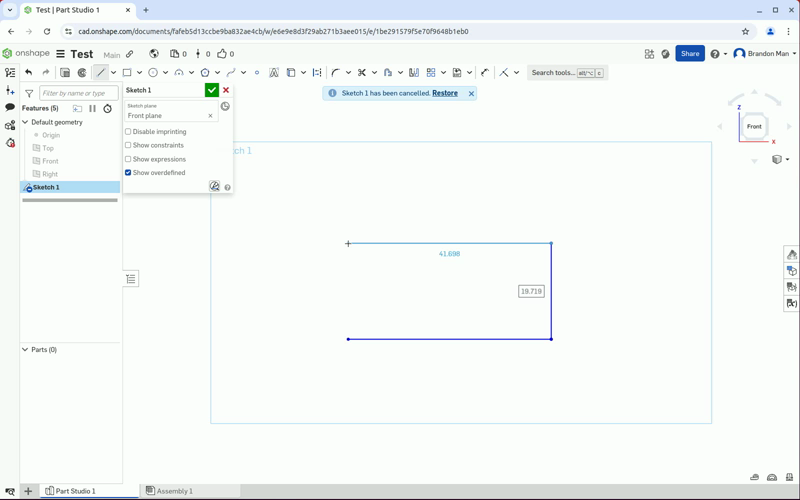
key_up(shift)
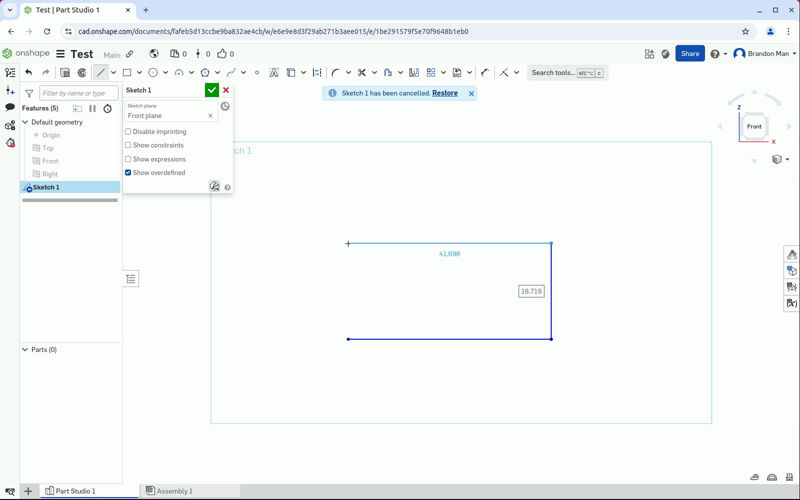
key_down(shift)
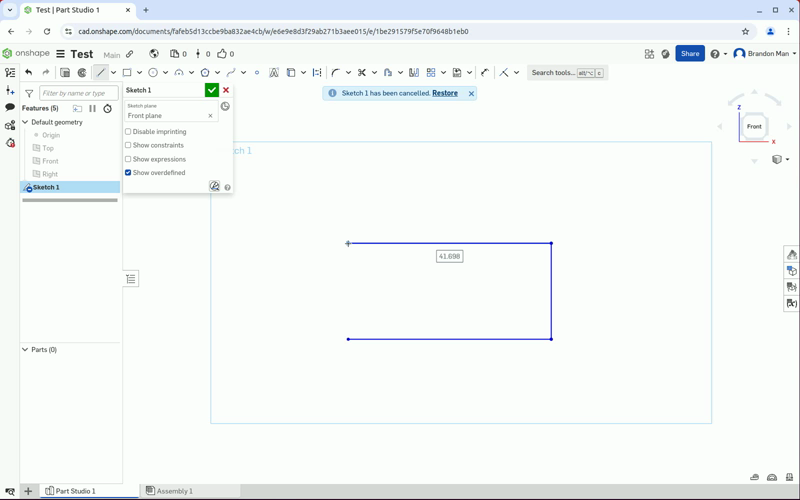
mouse_move(348, 339)
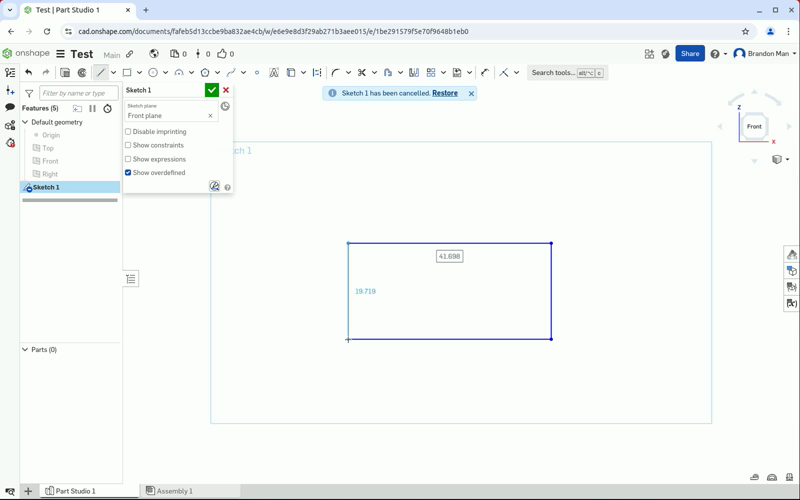
key_up(shift)
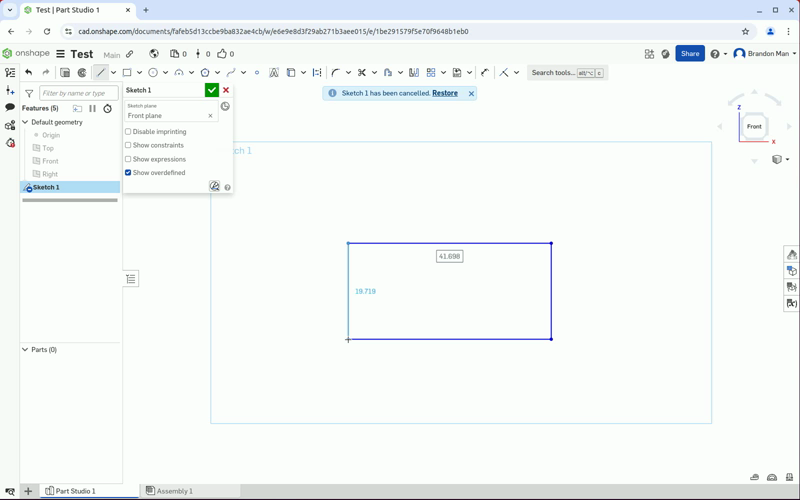
click(348, 339)
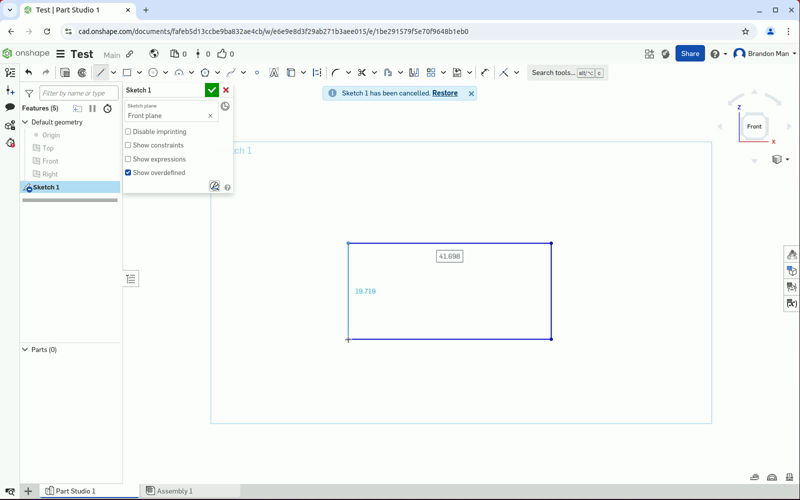
key(esc)
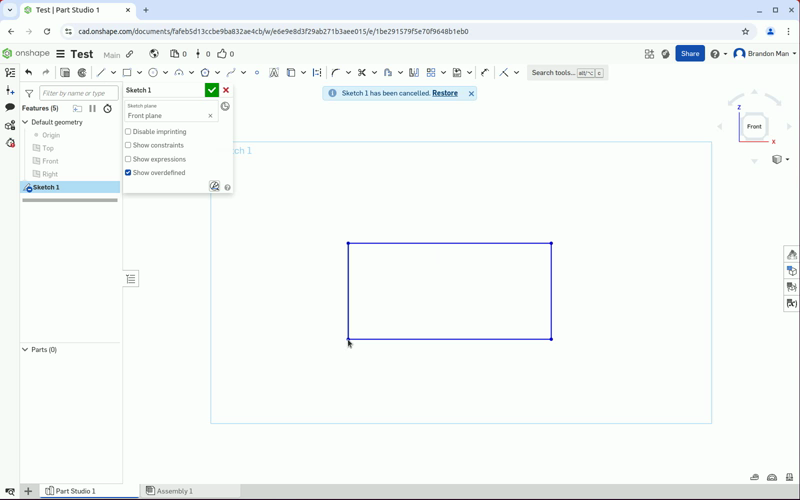
mouse_move(497, 319)
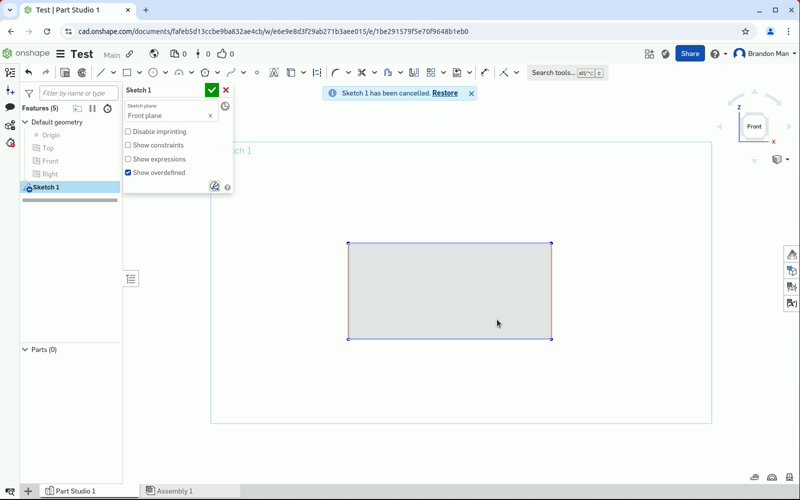
click(497, 319)
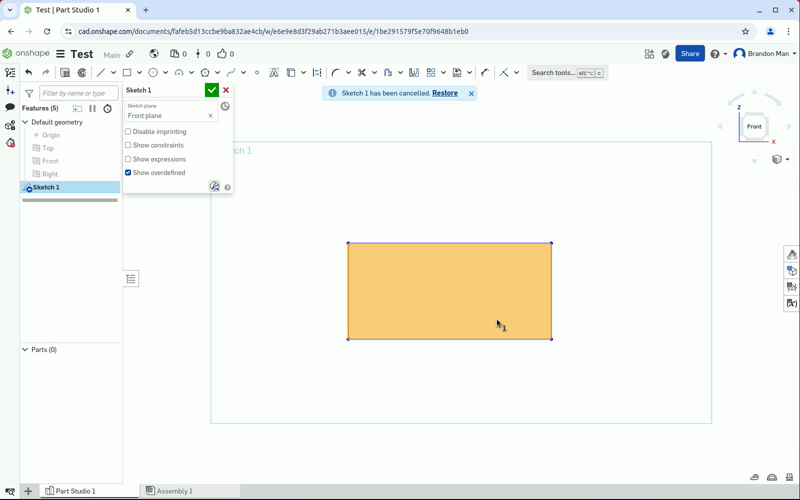
mouse_move(73, 352)
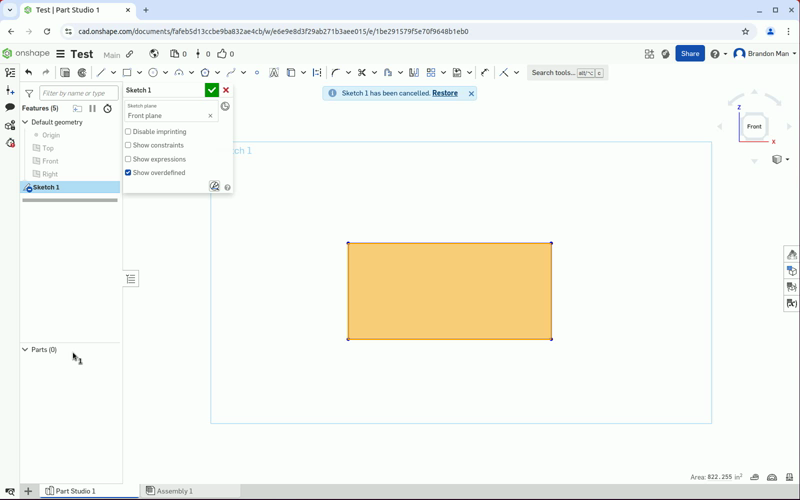
key(shift+y)
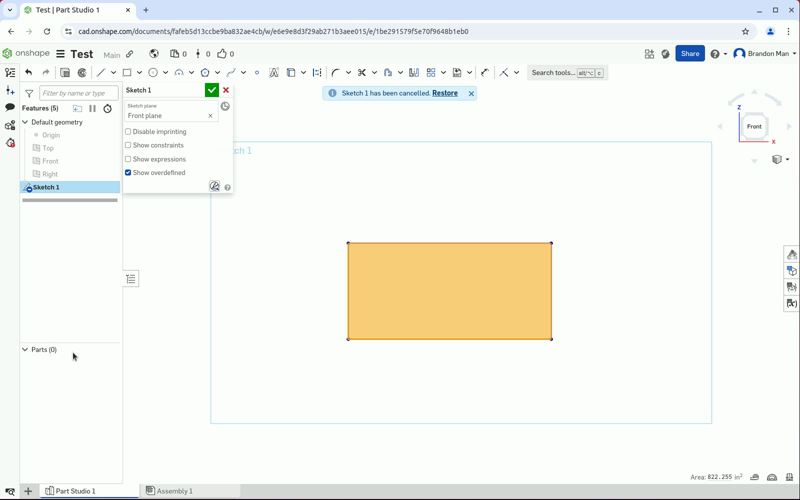
key(shift+e)
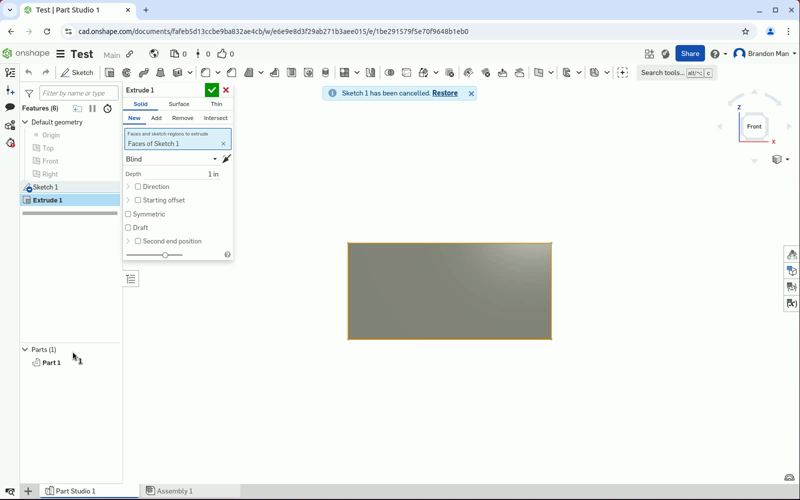
mouse_move(143, 106)
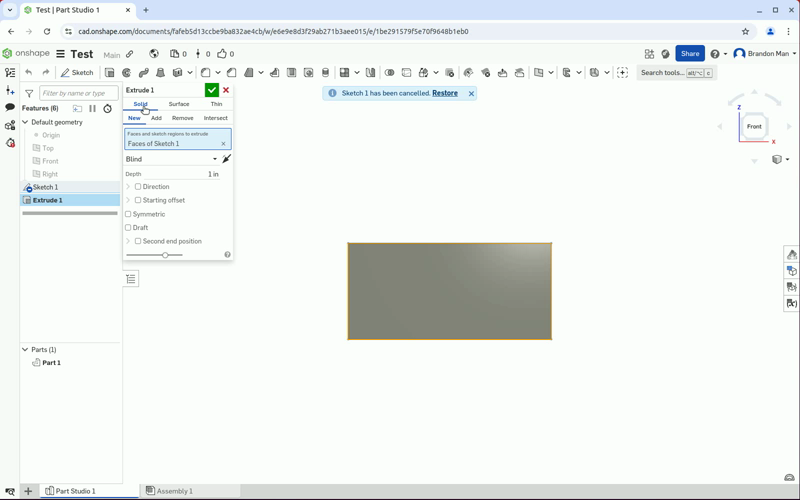
click(143, 106)
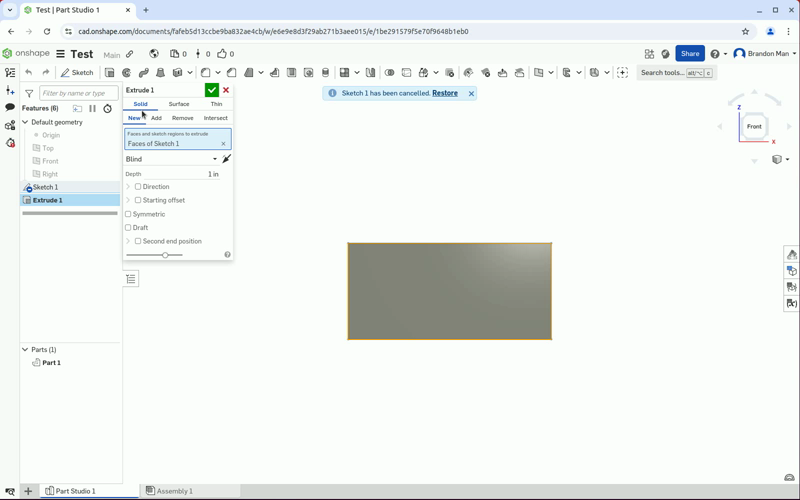
mouse_move(137, 120)
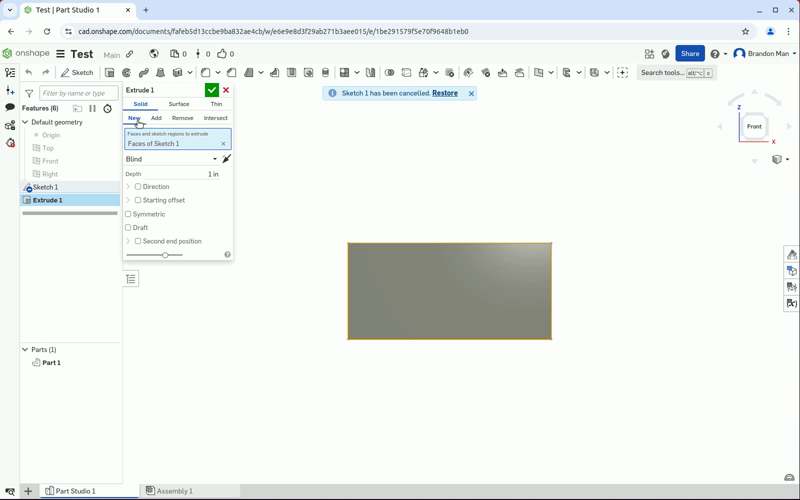
click(137, 120)
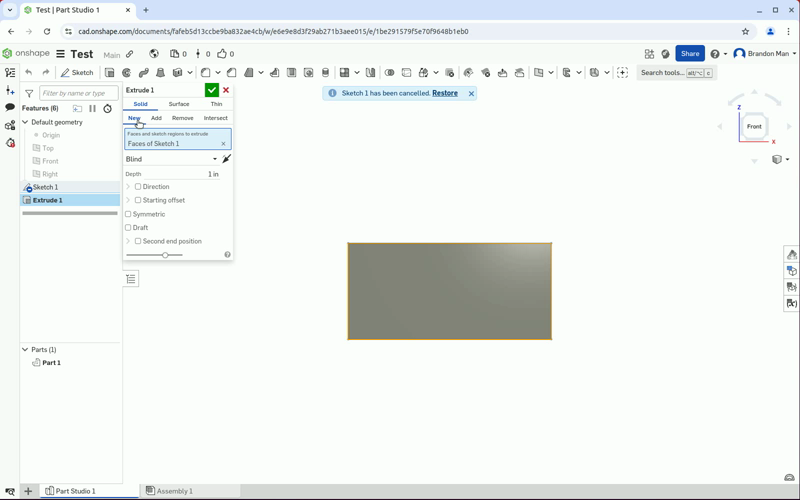
key(tab, 4)
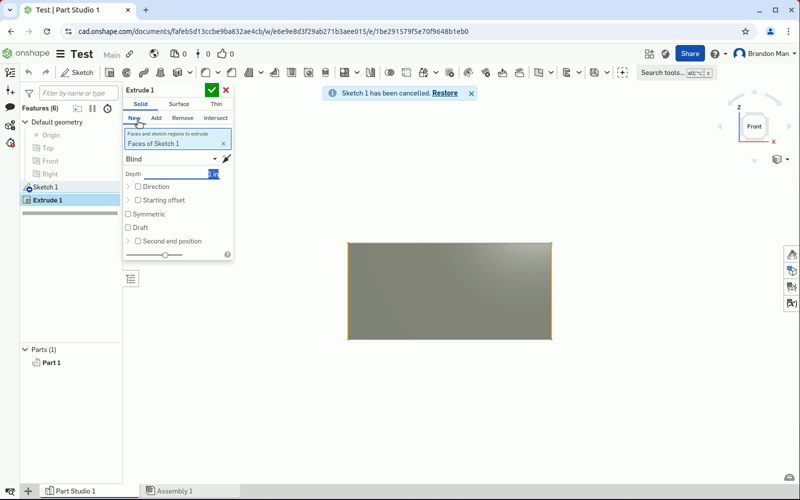
text(10.832)
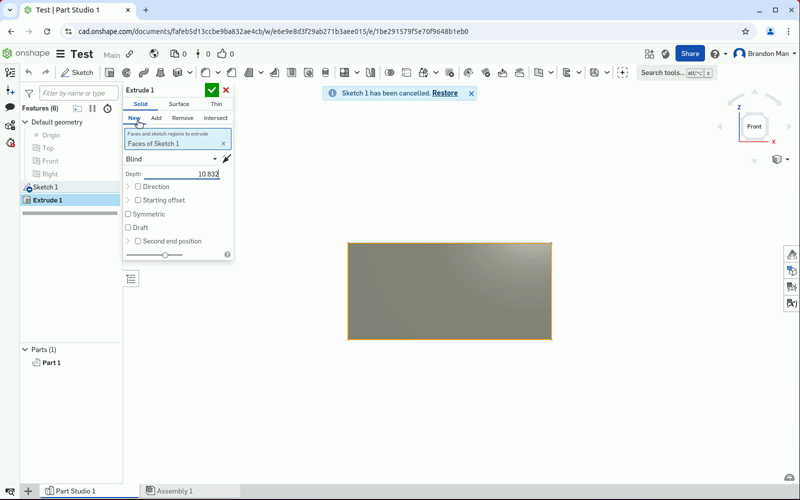
key(enter)
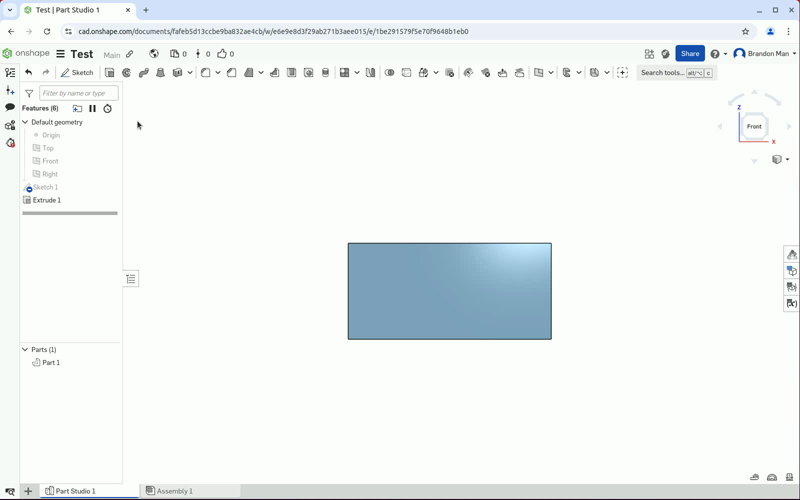
key(shift+h)
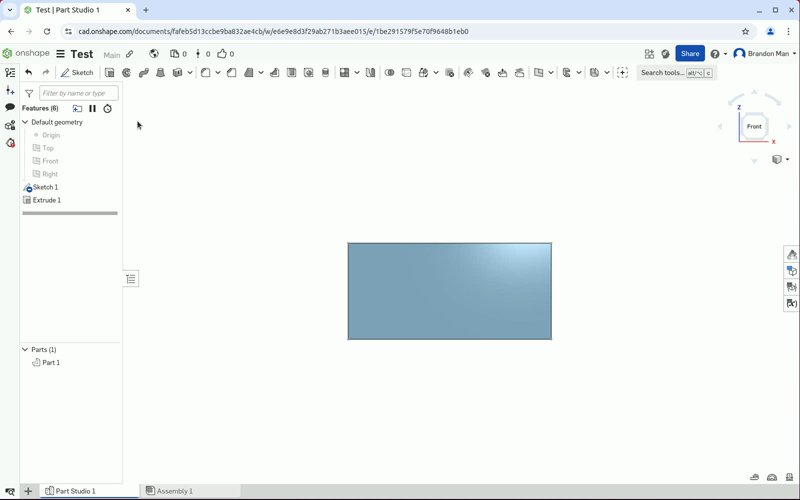
key(shift+h)
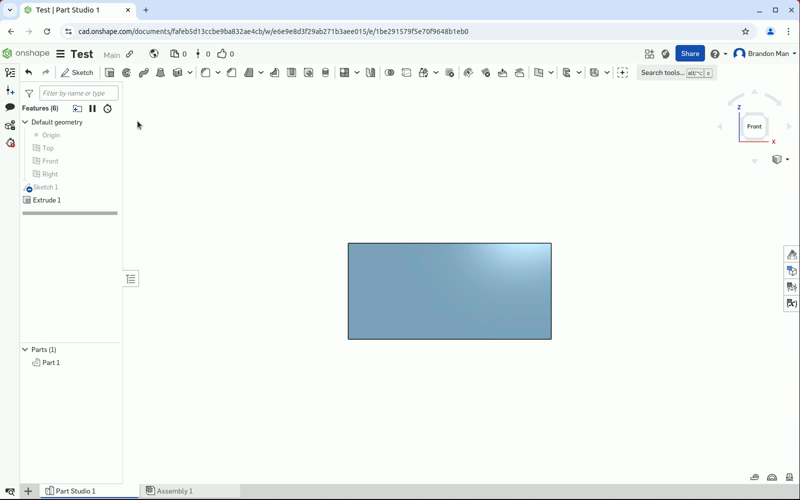
mouse_move(73, 189)
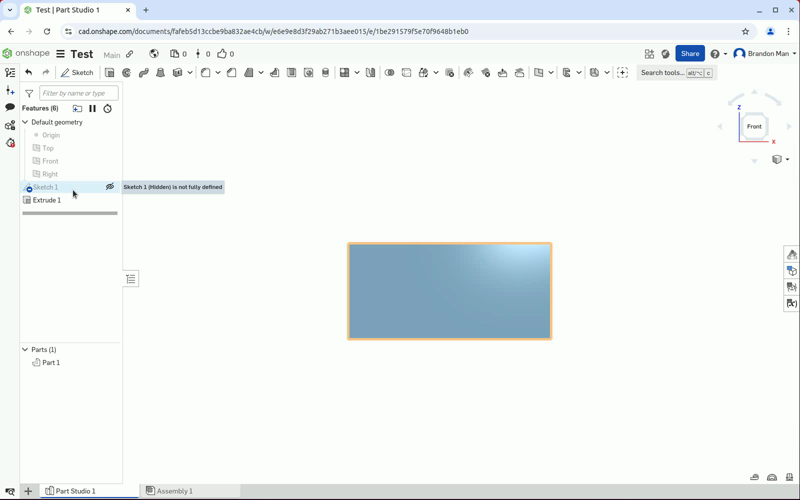
click(73, 189)
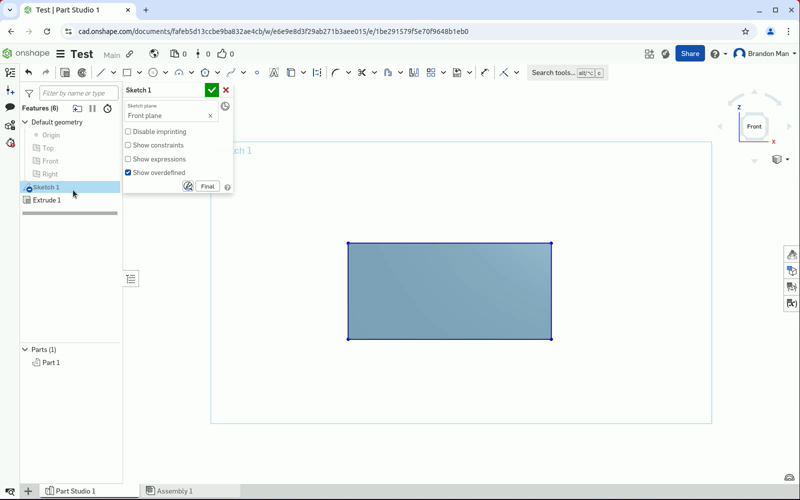
mouse_move(229, 92)
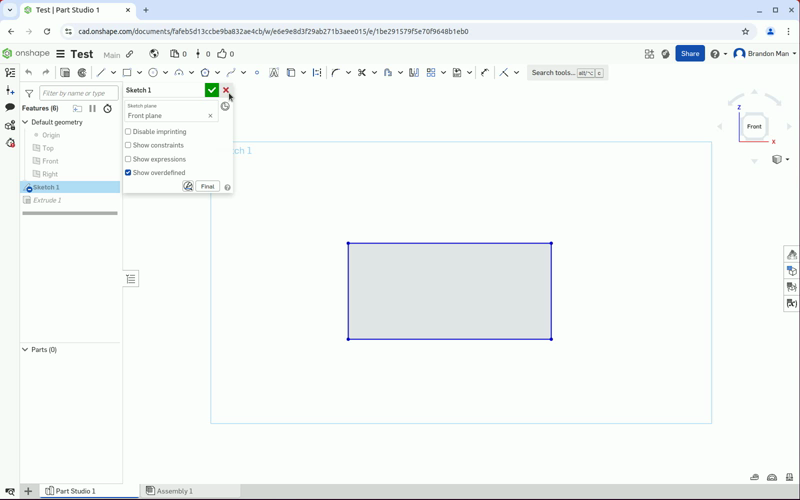
click(229, 92)
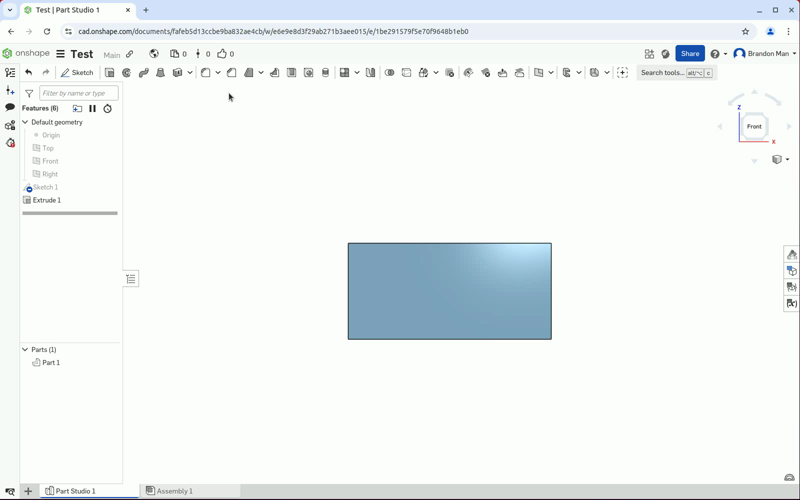
mouse_move(541, 75)
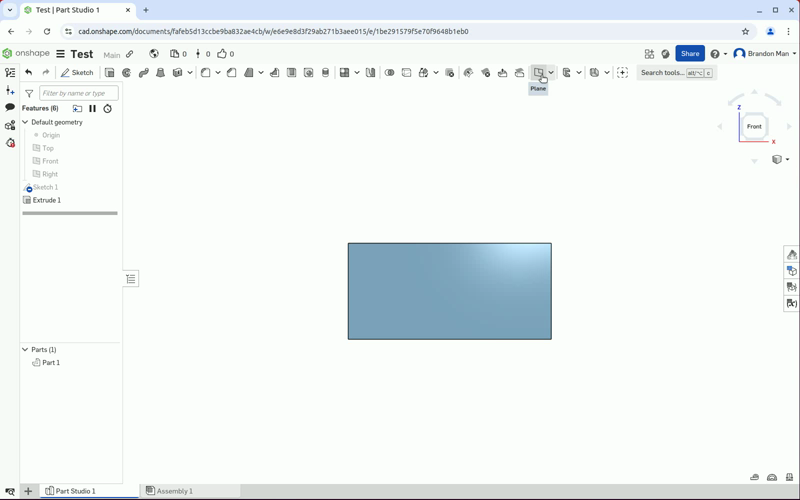
click(541, 75)
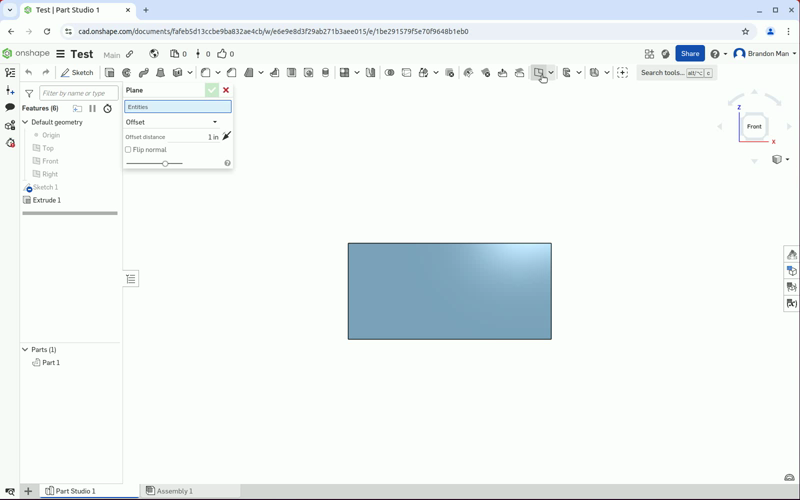
mouse_move(73, 163)
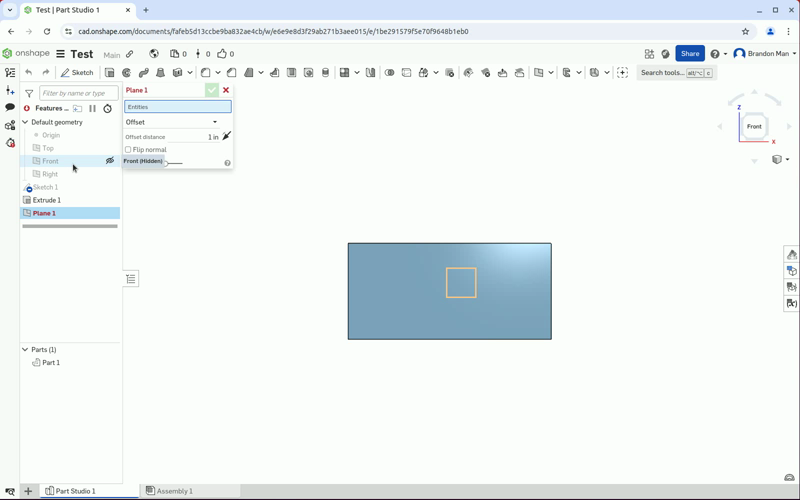
click(73, 163)
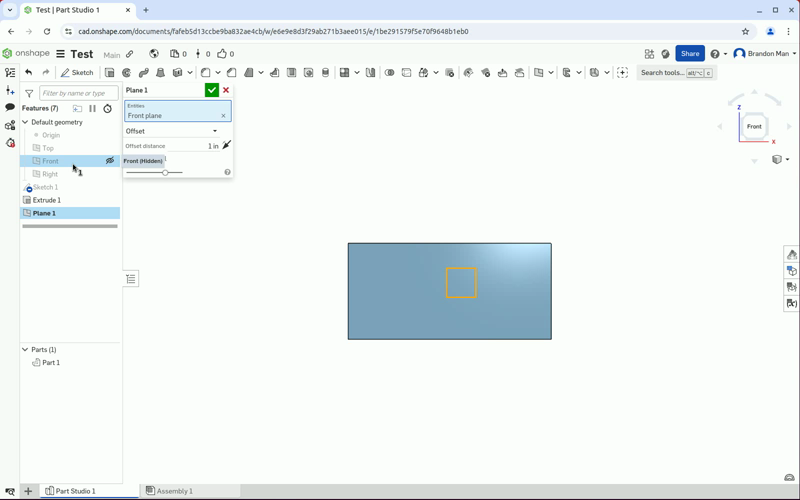
key(tab, 2)
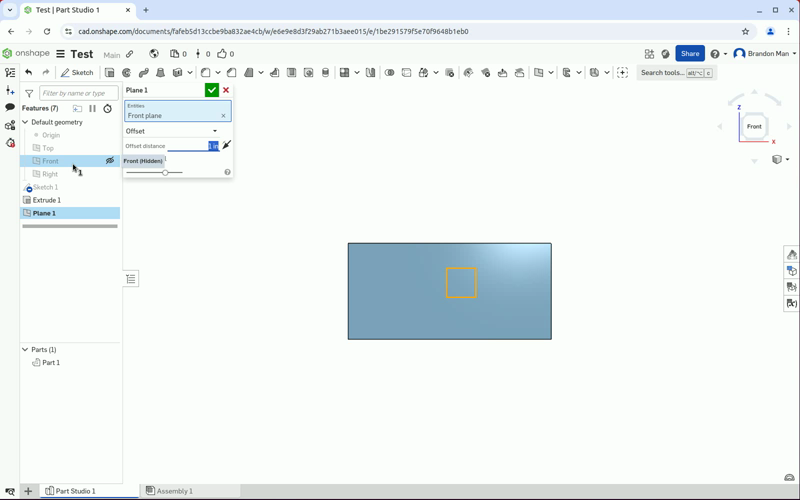
text(10.845)
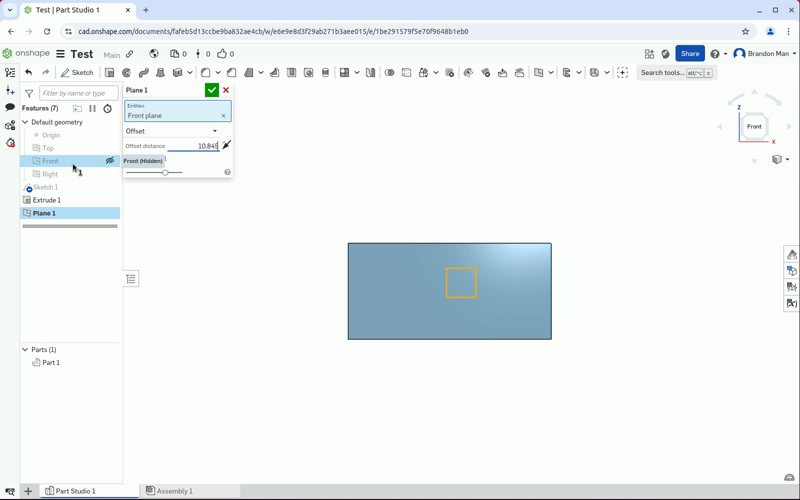
key(enter, 2)
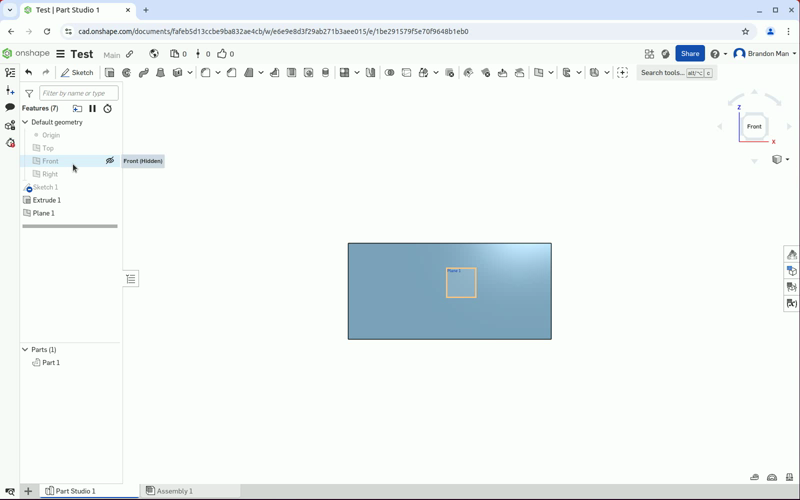
key(shift+s)
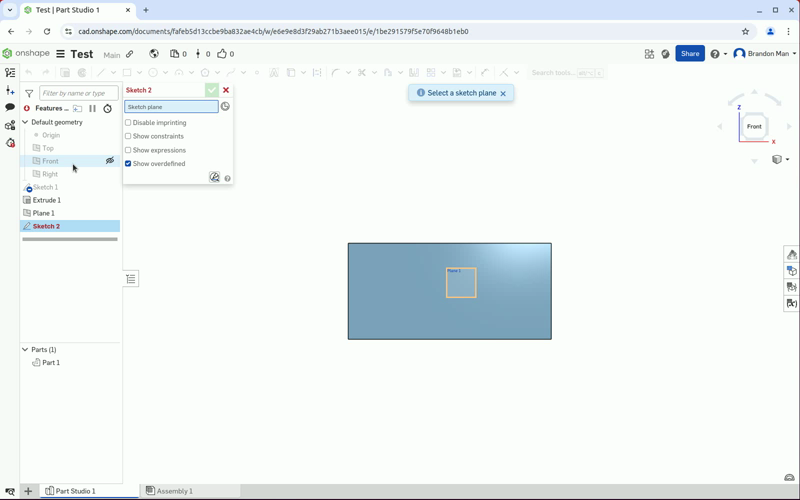
mouse_move(73, 215)
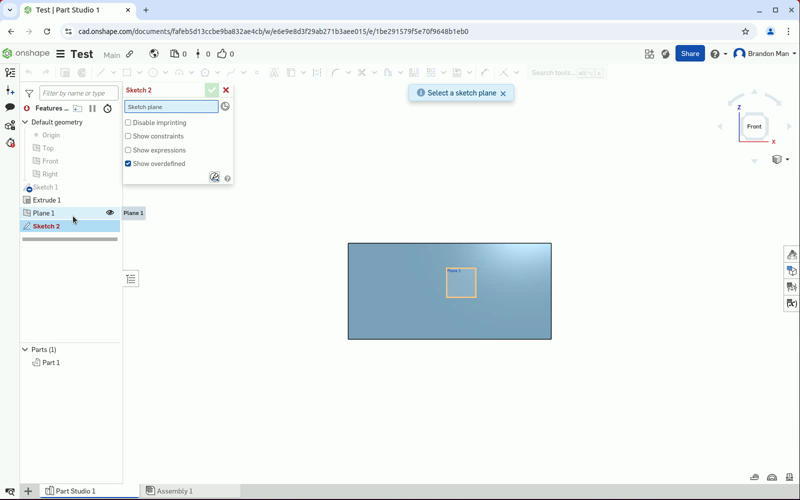
click(73, 215)
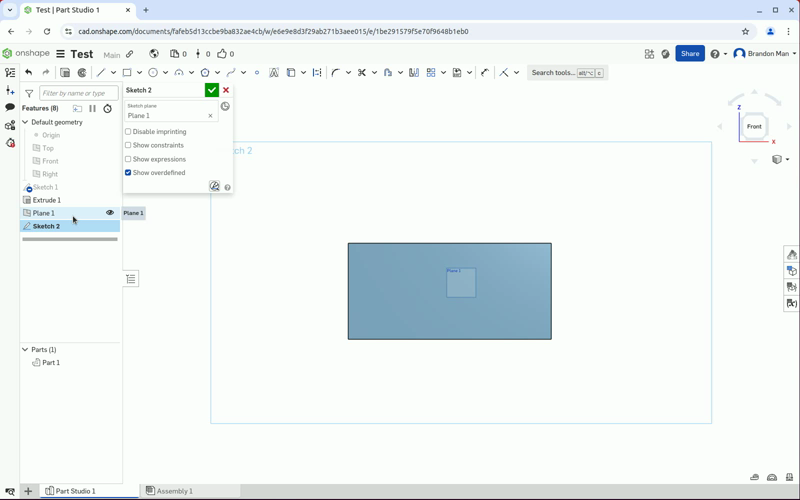
mouse_move(73, 352)
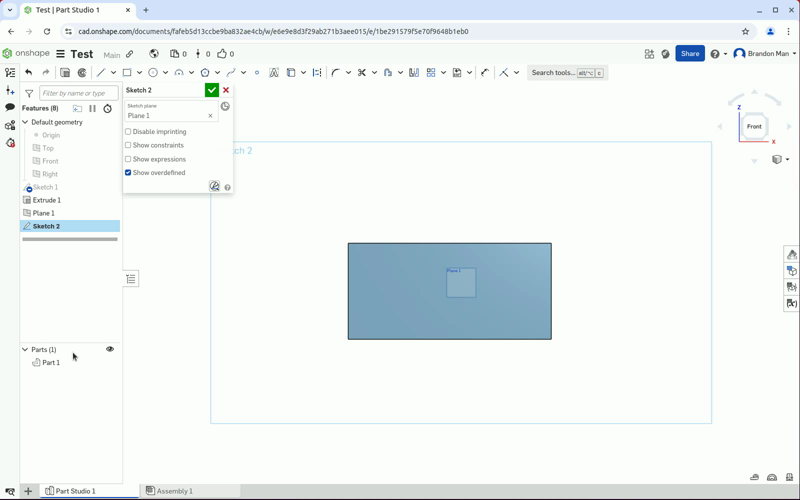
key(y)
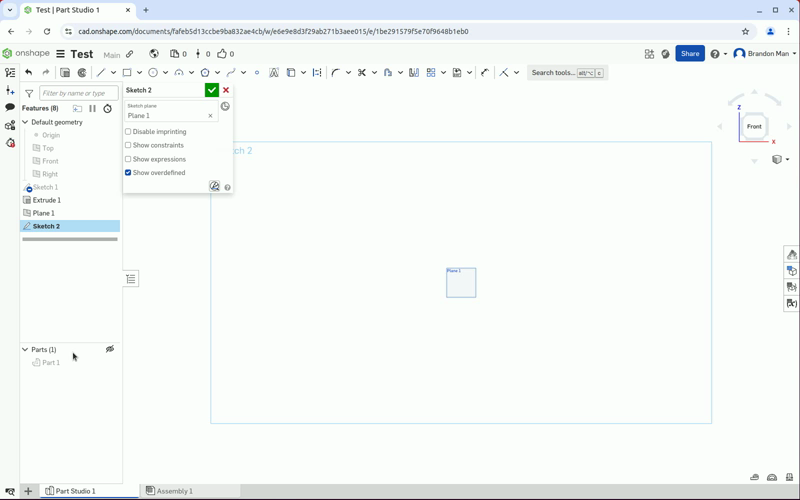
key(l)
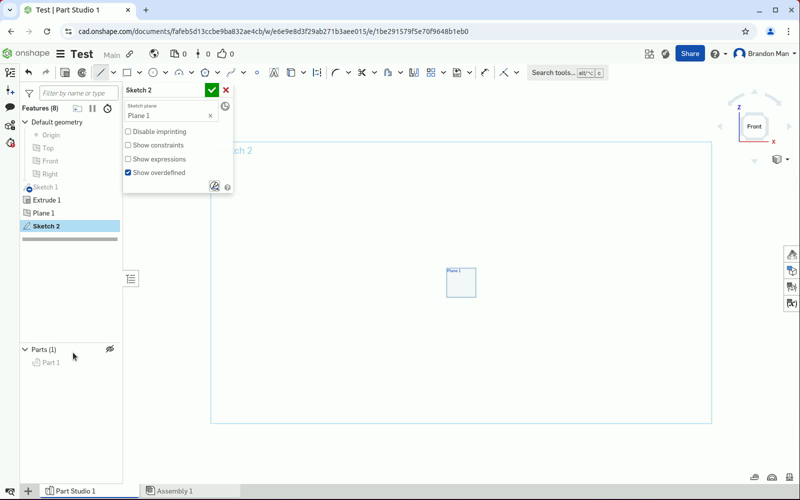
key_down(shift)
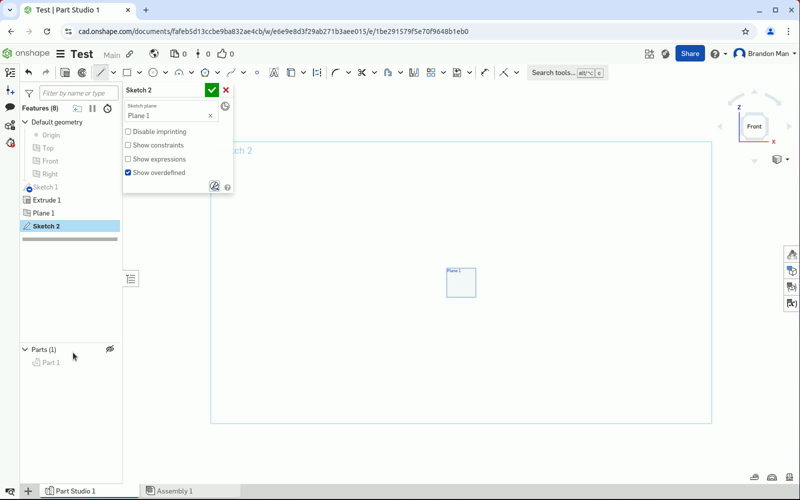
mouse_move(397, 241)
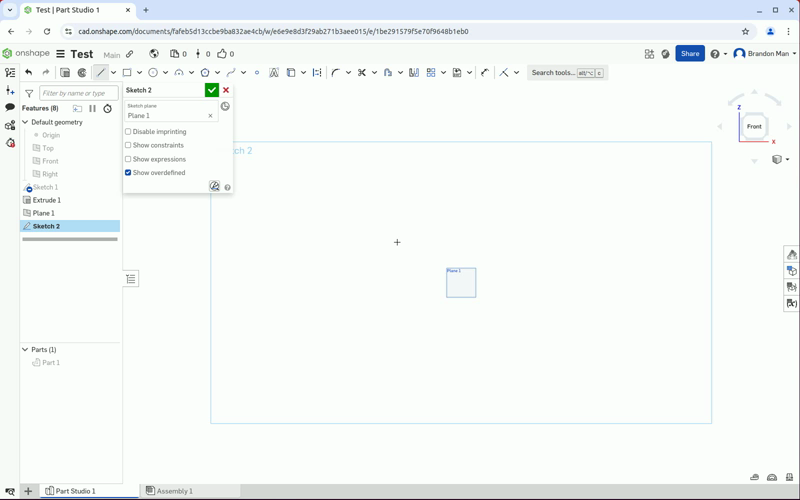
click(397, 241)
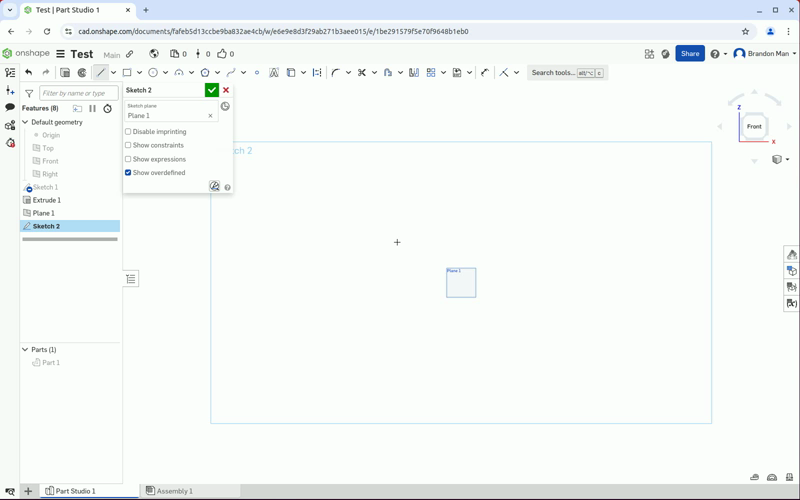
key_up(shift)
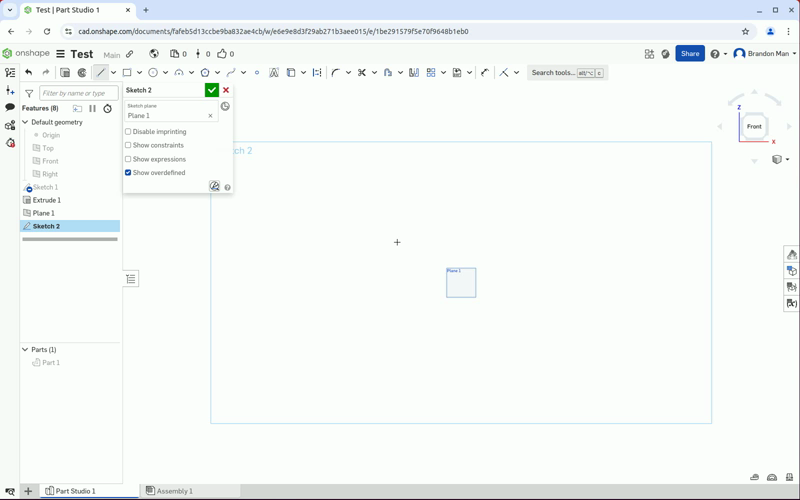
key_down(shift)
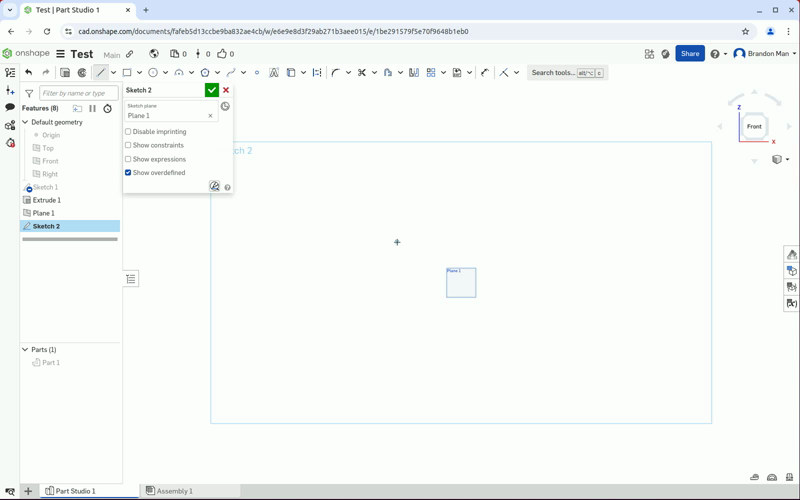
mouse_move(419, 339)
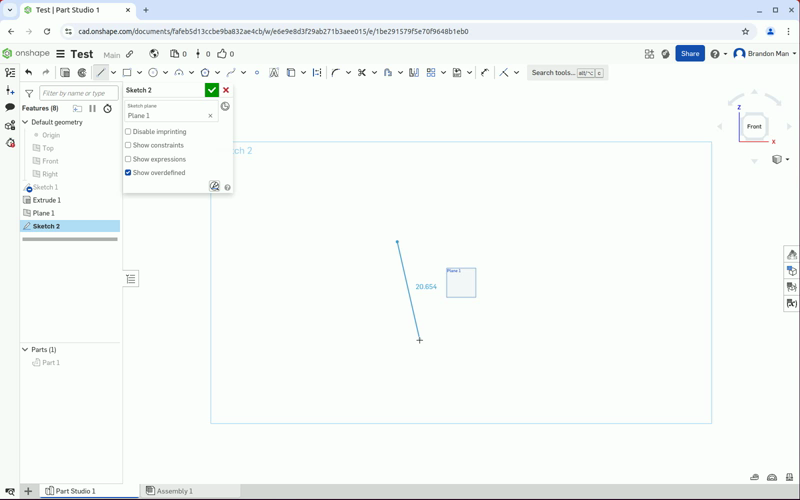
click(419, 339)
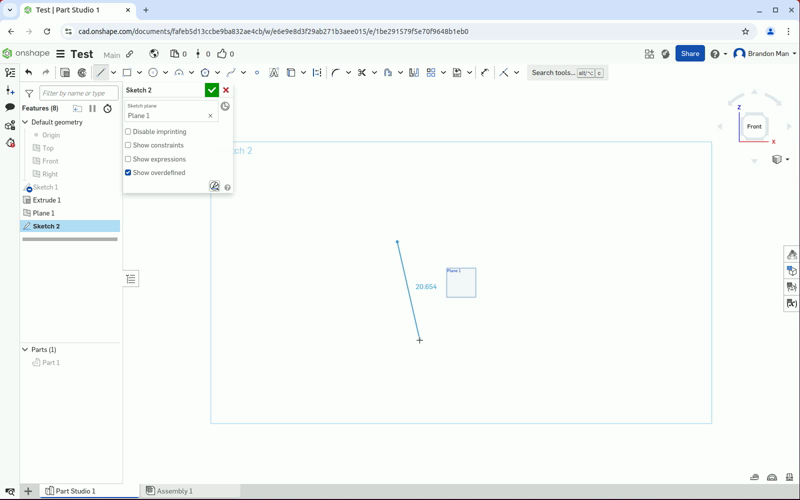
key_up(shift)
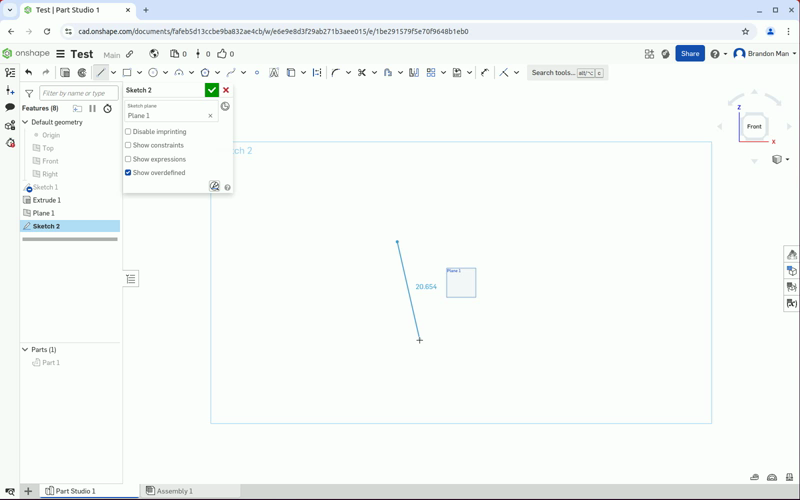
key_down(shift)
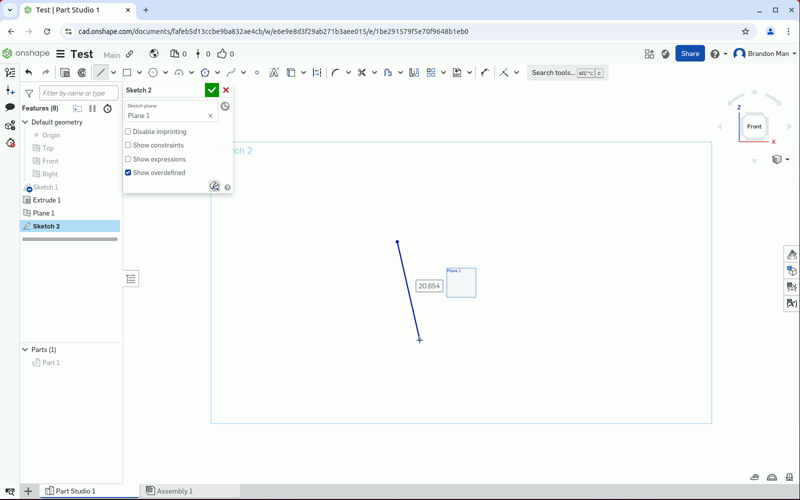
mouse_move(481, 339)
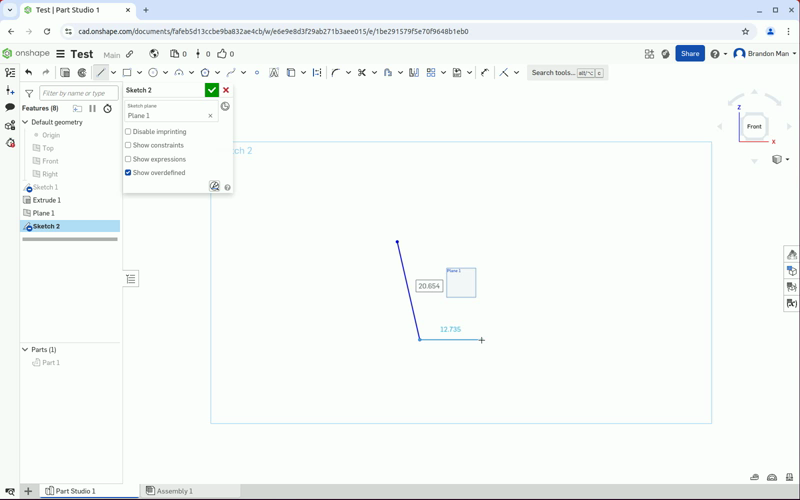
click(481, 339)
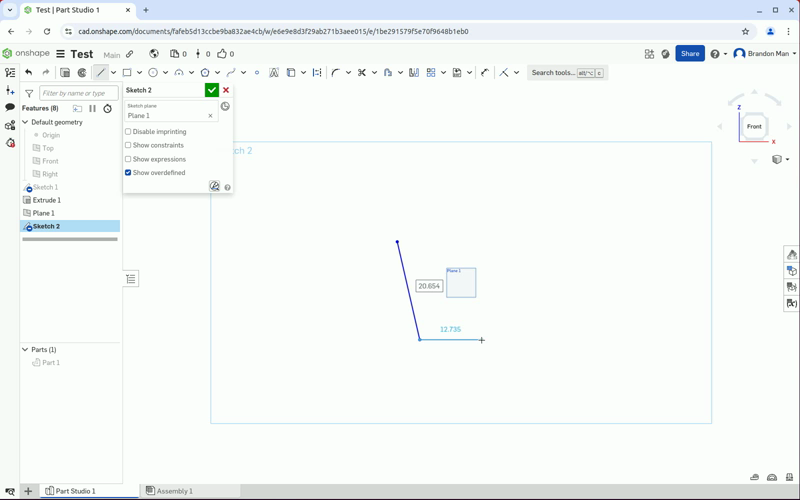
key_up(shift)
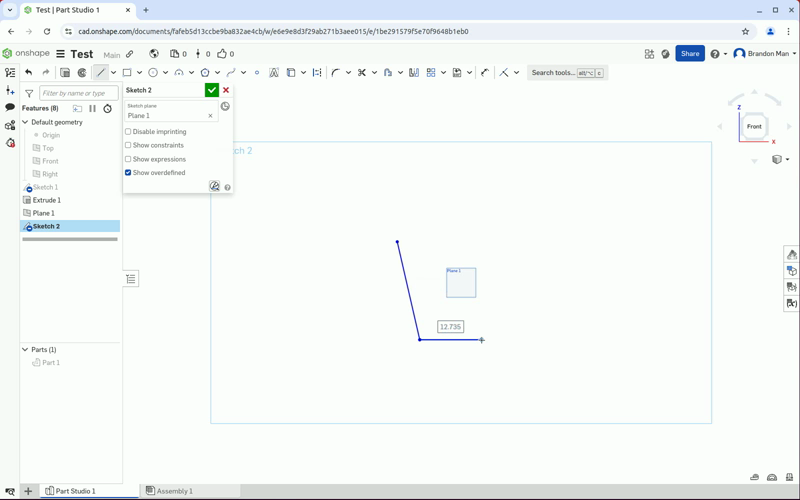
key_down(shift)
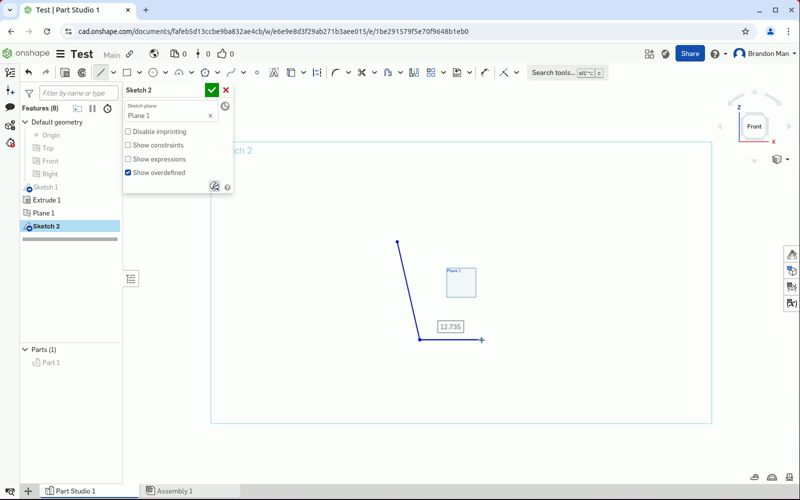
mouse_move(504, 241)
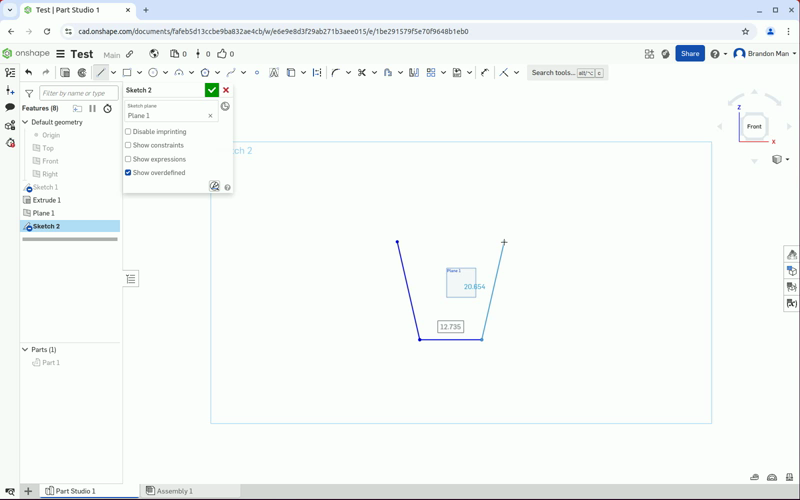
click(504, 241)
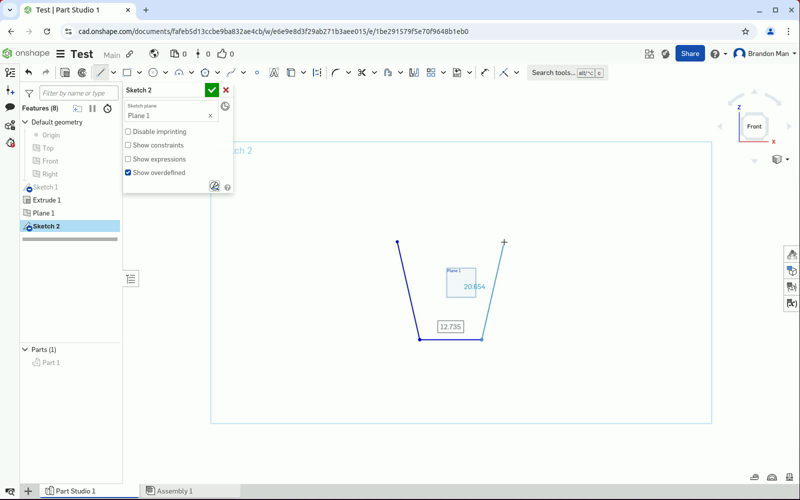
key_up(shift)
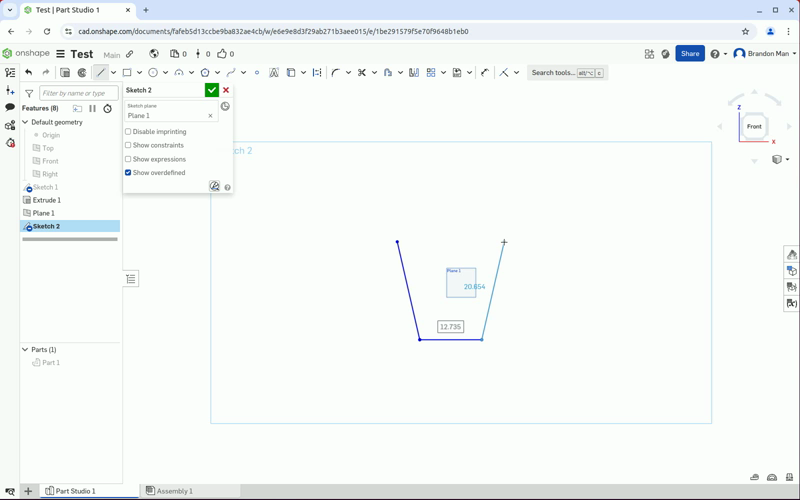
key_down(shift)
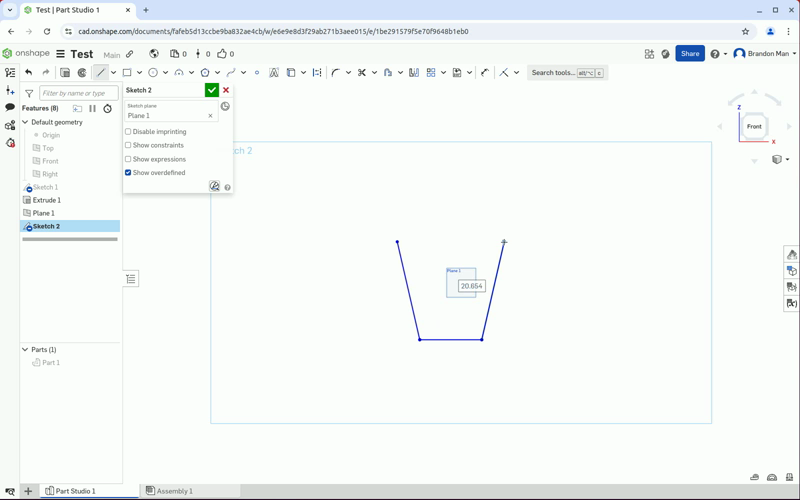
mouse_move(397, 241)
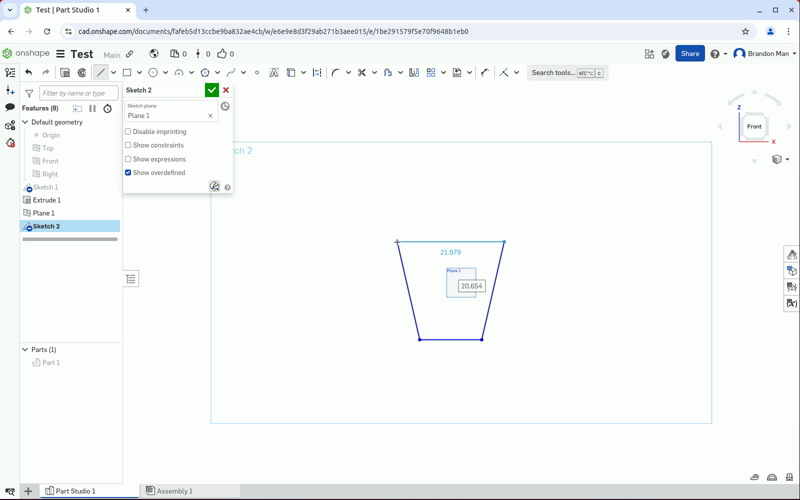
key_up(shift)
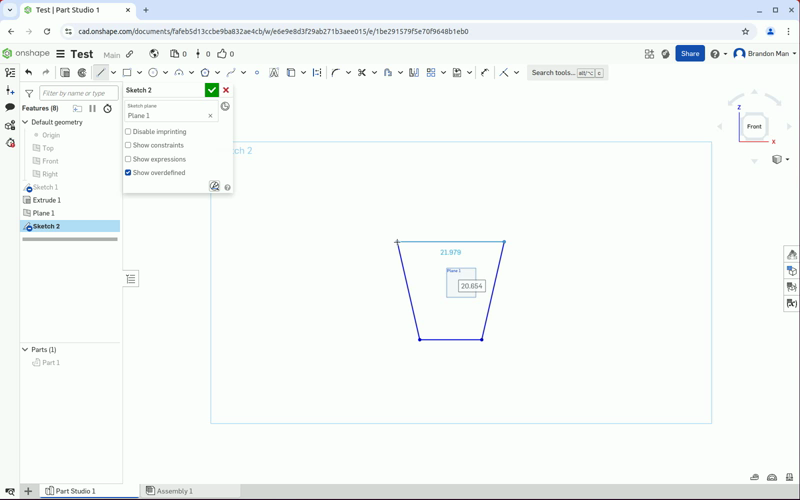
click(397, 241)
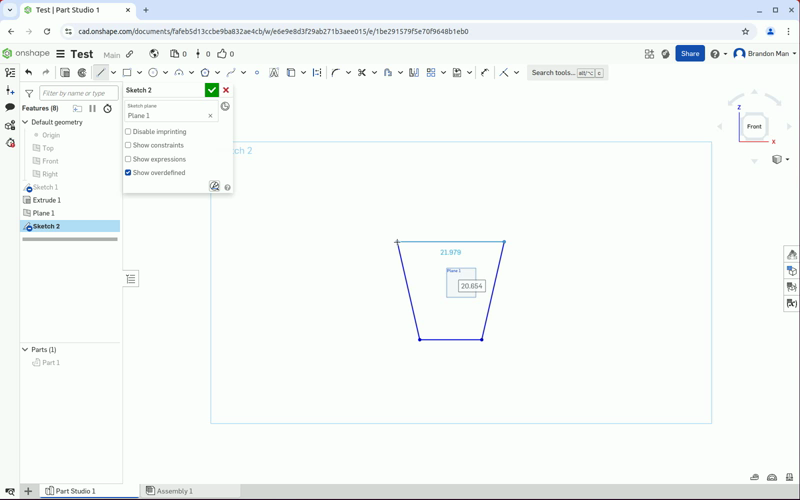
key(esc)
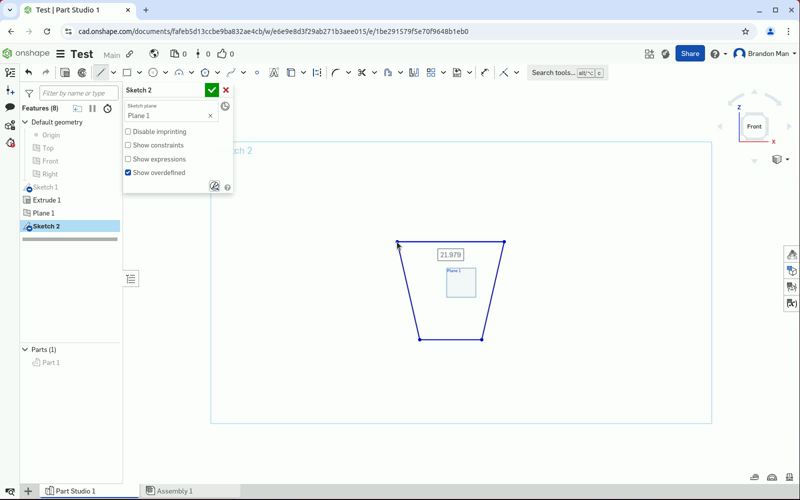
mouse_move(431, 274)
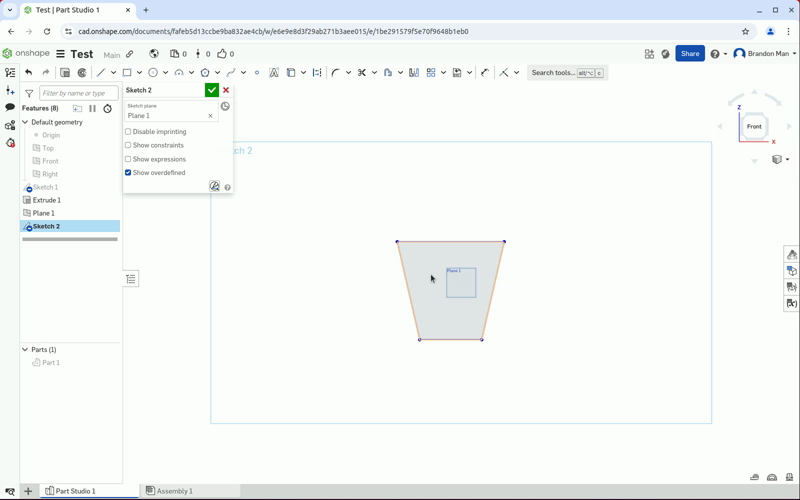
click(431, 274)
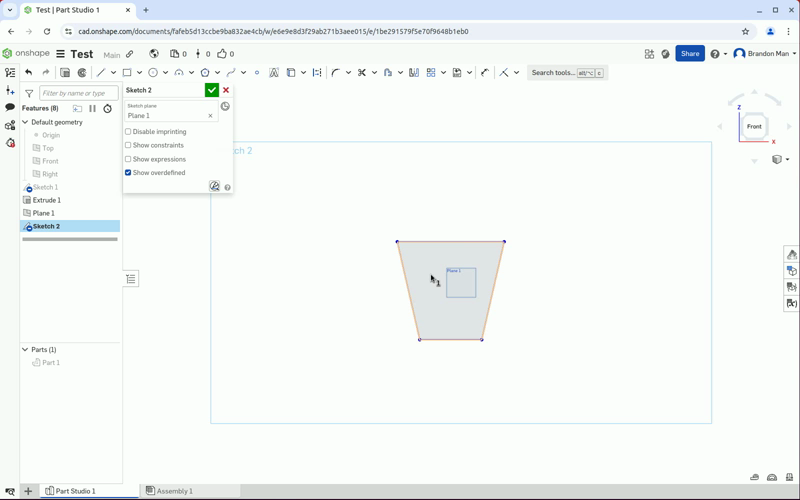
mouse_move(73, 352)
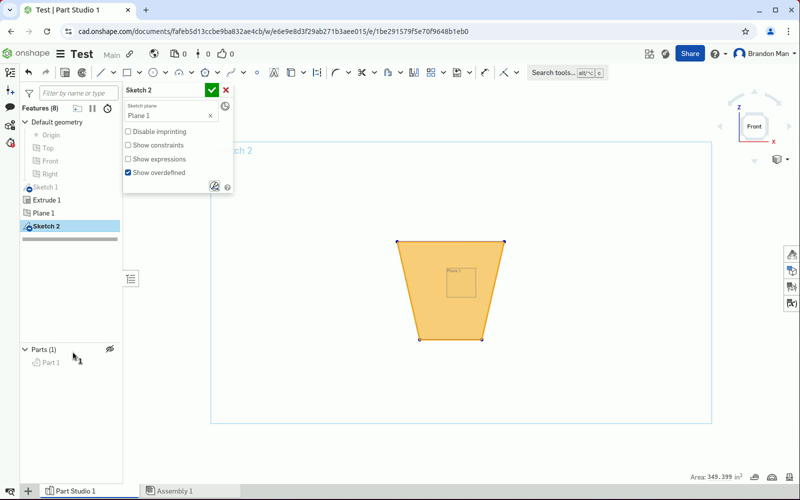
key(shift+y)
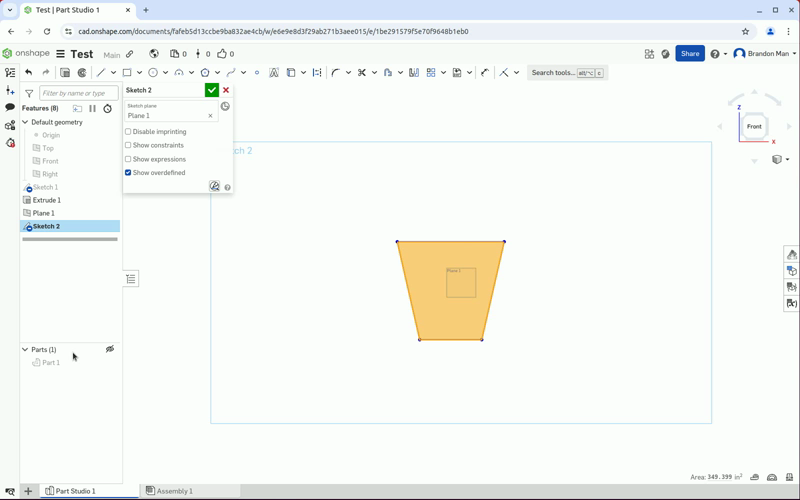
key(shift+e)
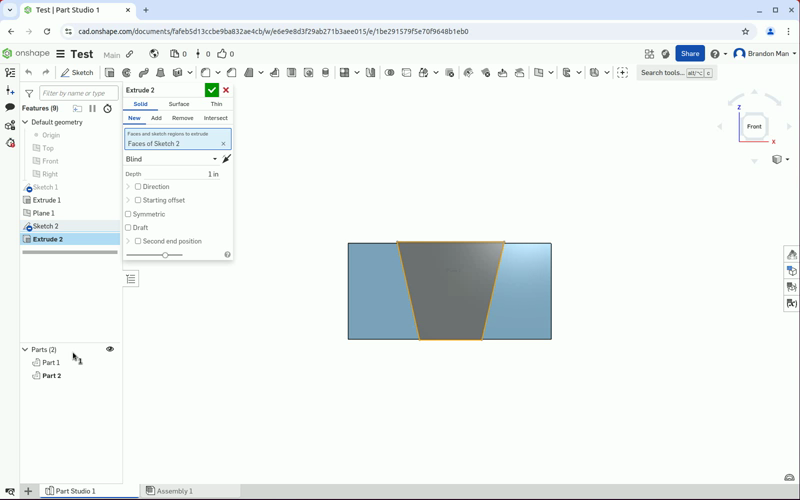
mouse_move(143, 106)
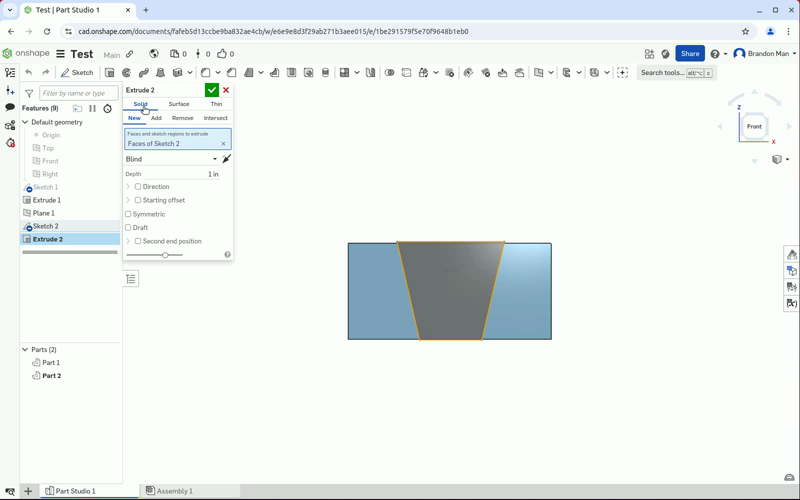
click(143, 106)
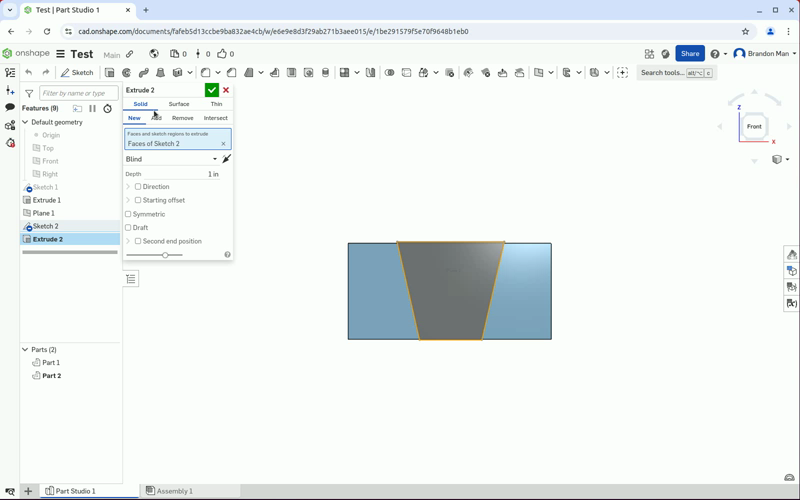
mouse_move(186, 120)
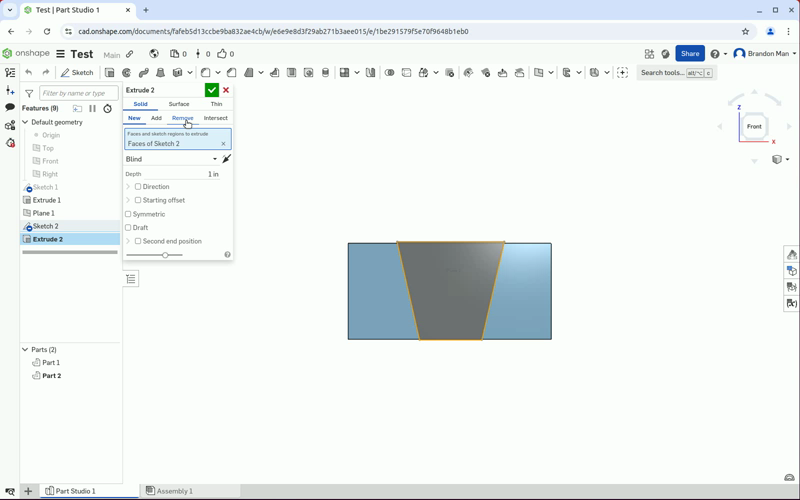
click(186, 120)
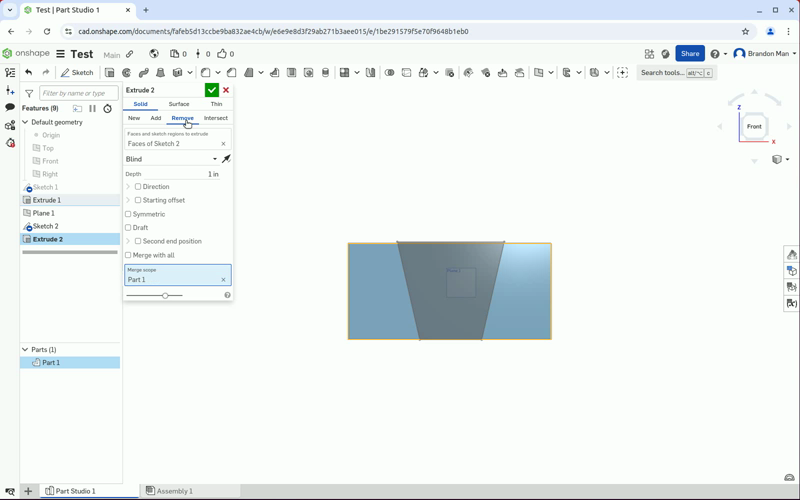
key(tab, 4)
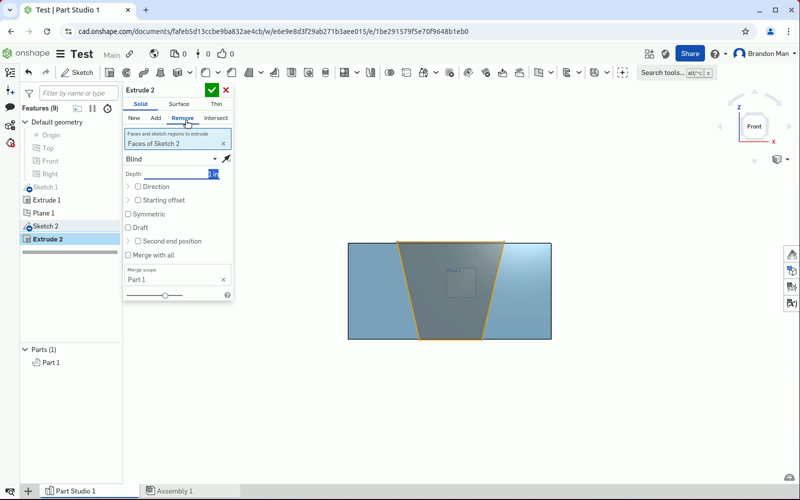
text(5.536)
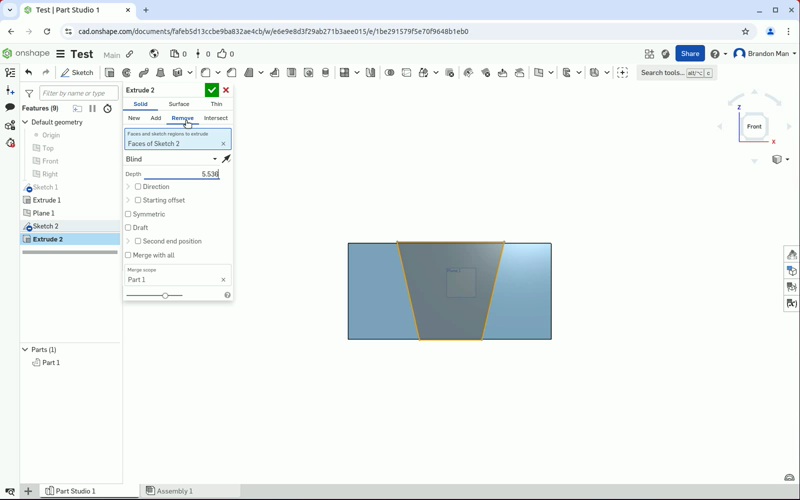
key(tab, 6)
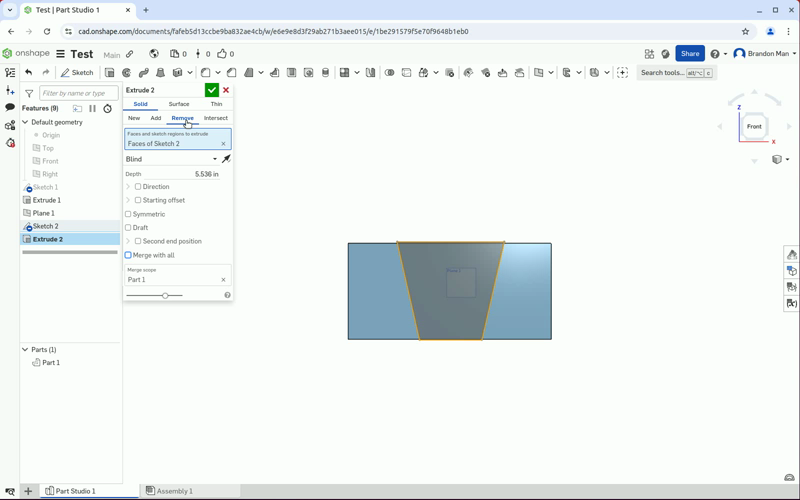
key(space)
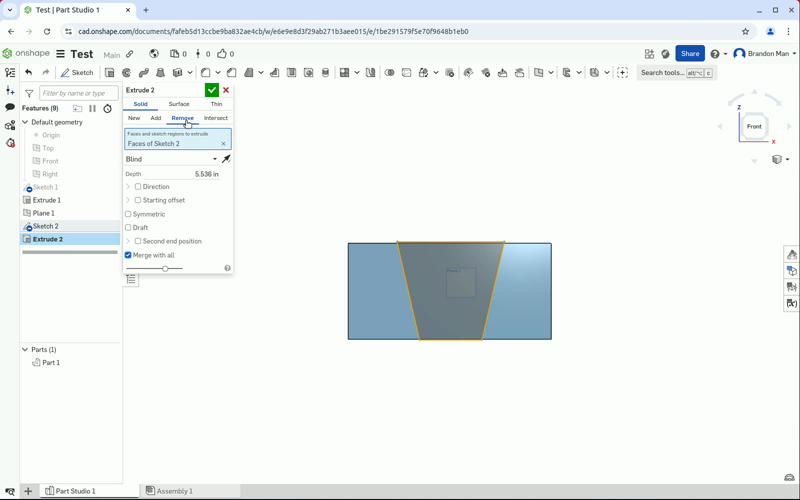
key(enter)
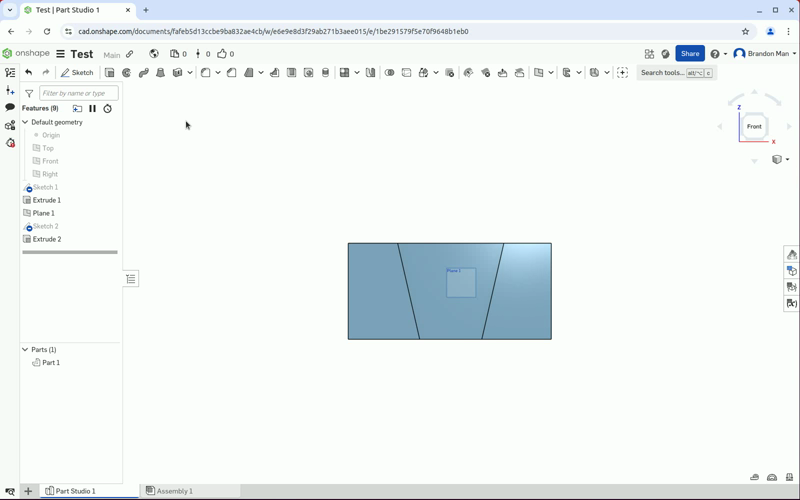
key(shift+h)
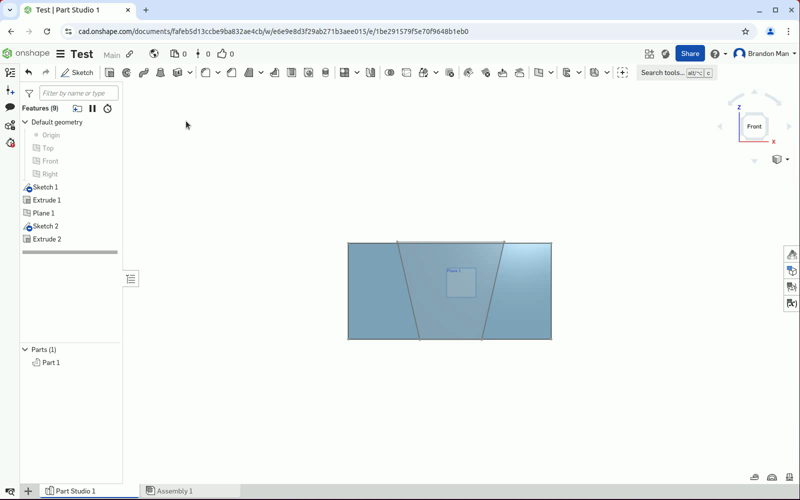
key(shift+h)
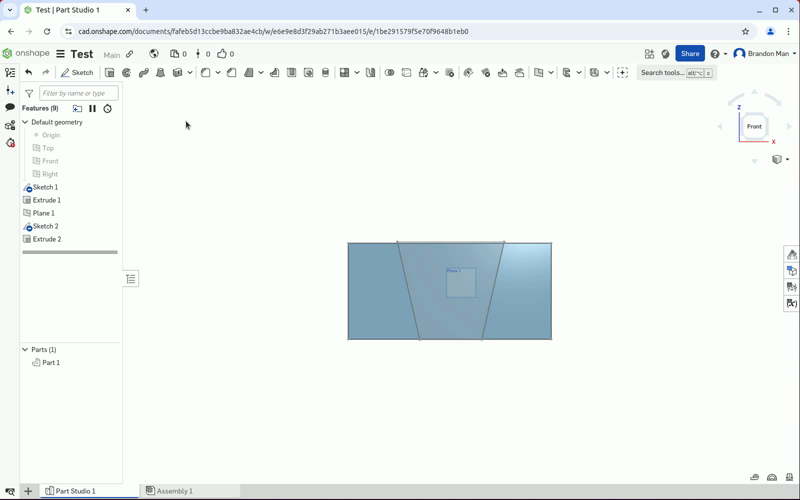
key(shift+7)
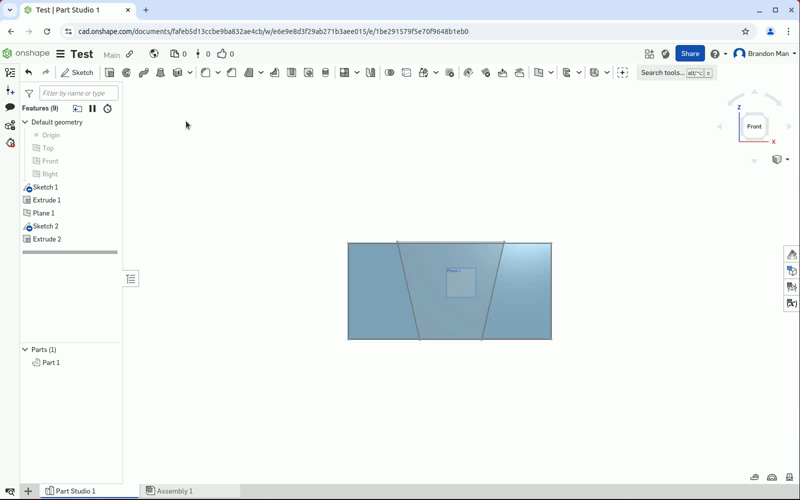
key(left, 2)
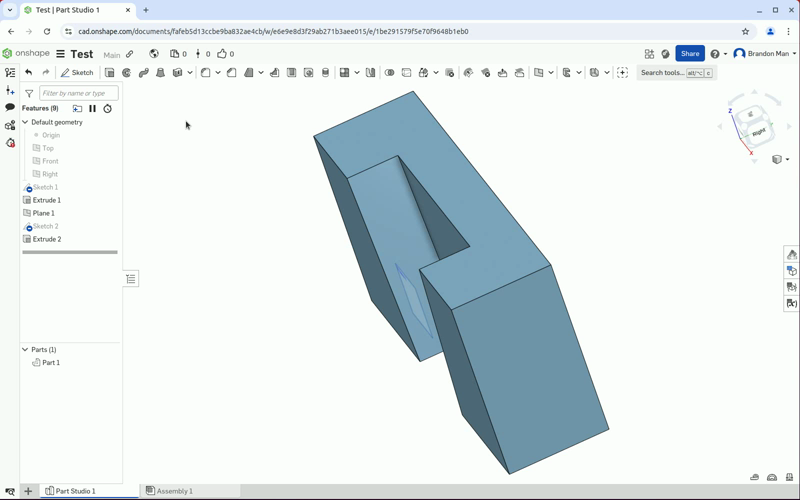
key(down, 2)
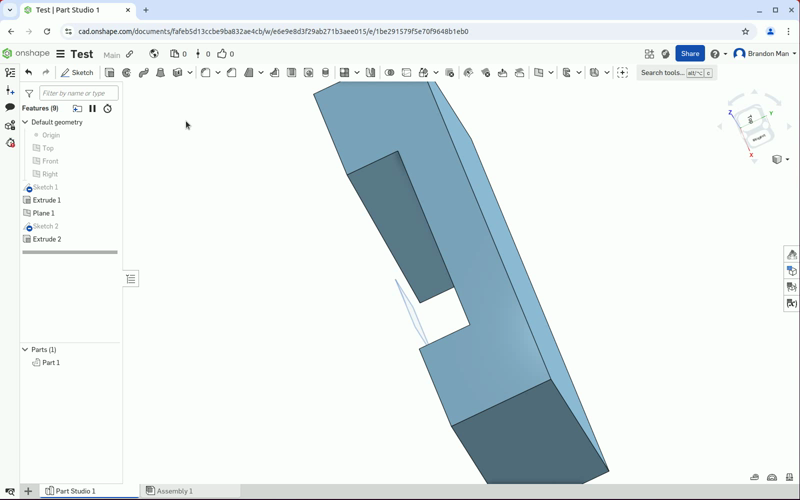
key(up, 2)
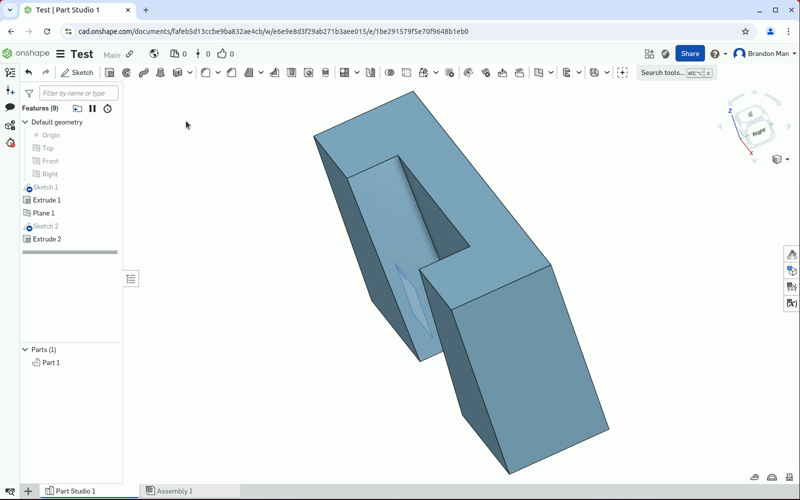
key(right, 2)
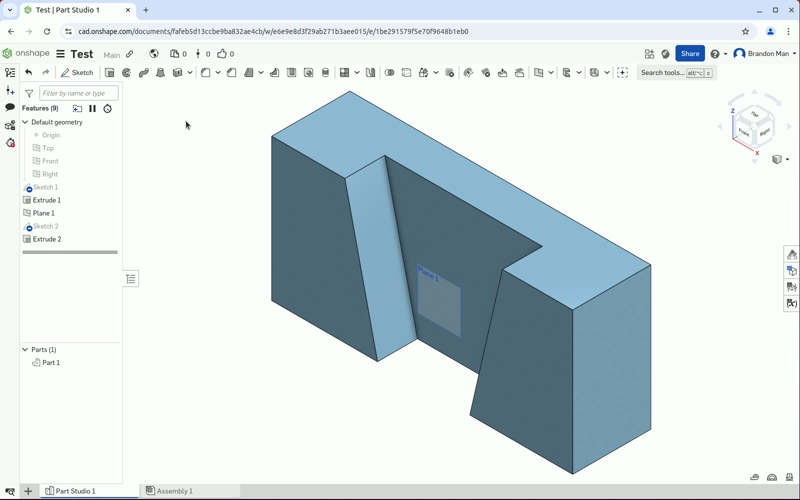
mouse_move(73, 189)
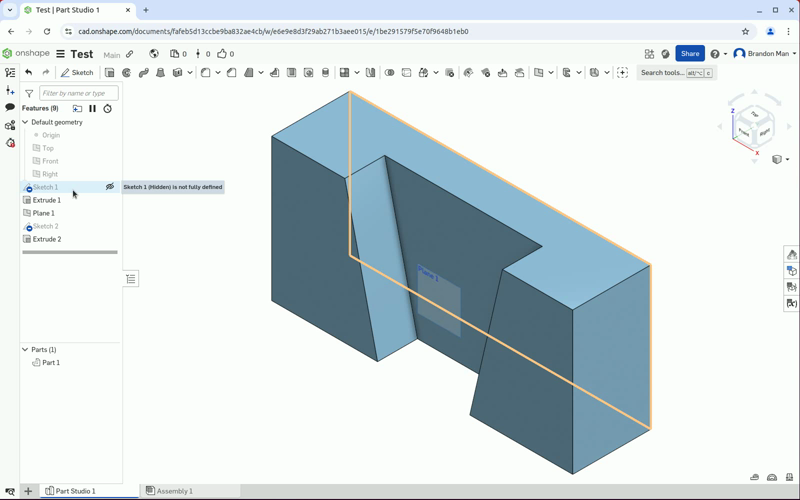
click(73, 189)